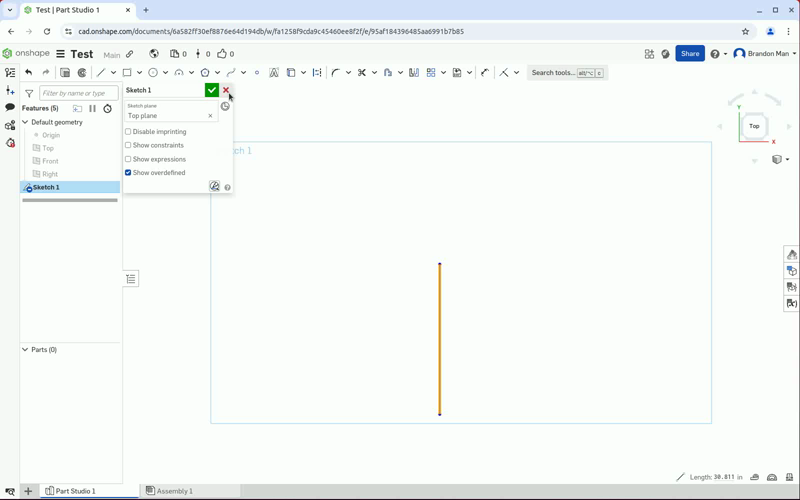
key(shift+h)
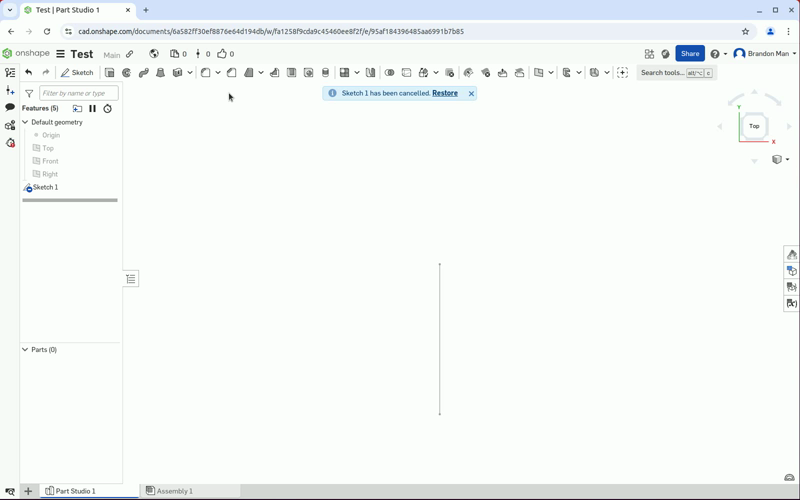
mouse_move(73, 352)
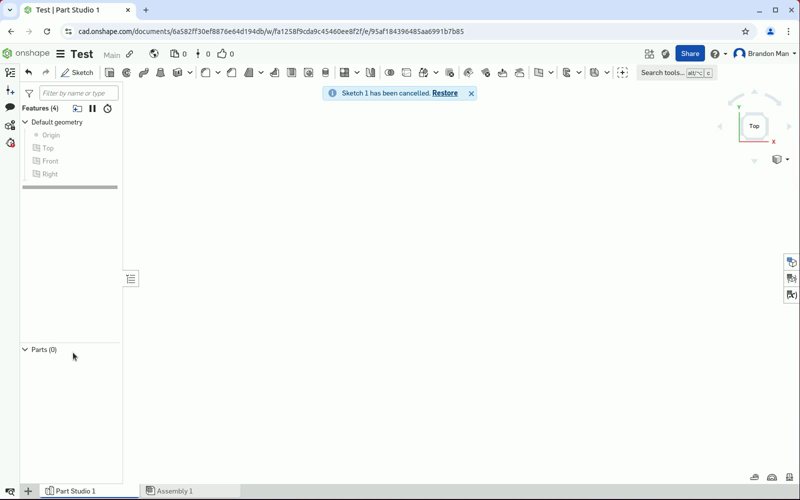
key(y)
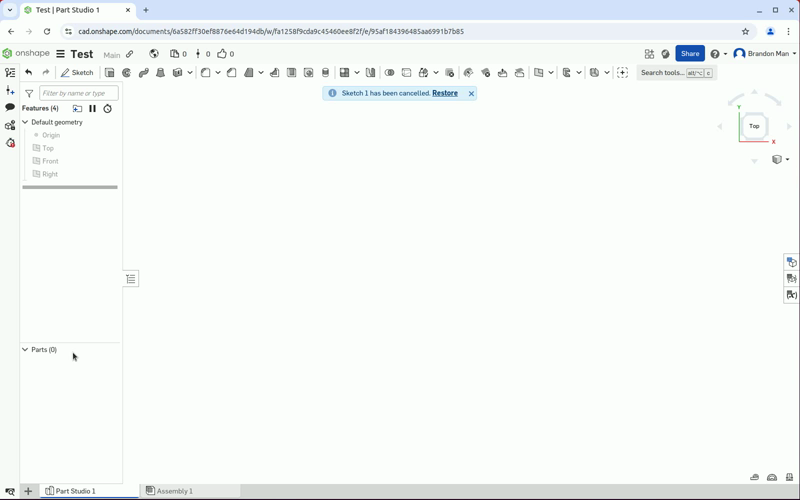
key(shift+p)
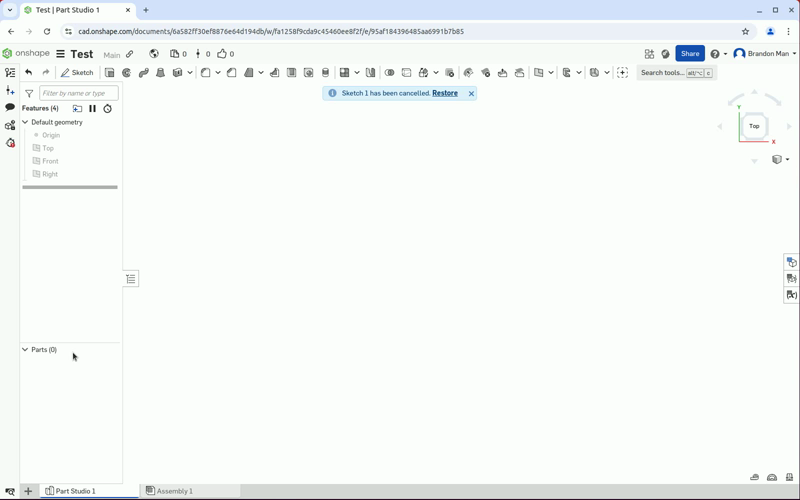
key(space)
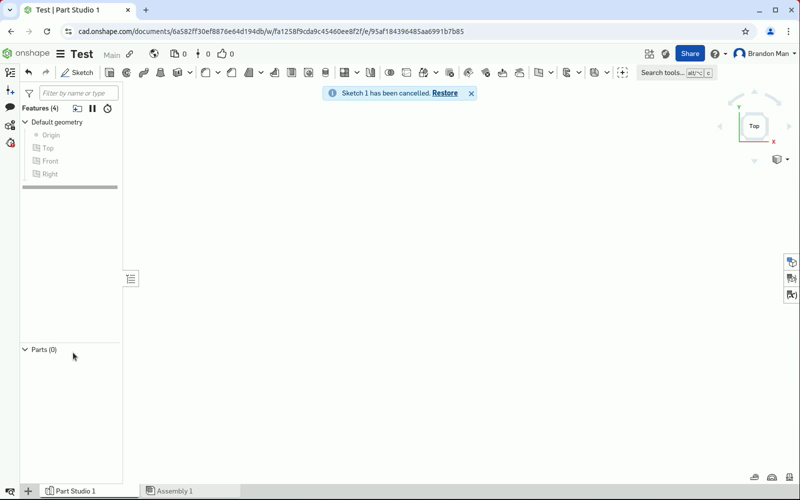
key_down(shift)
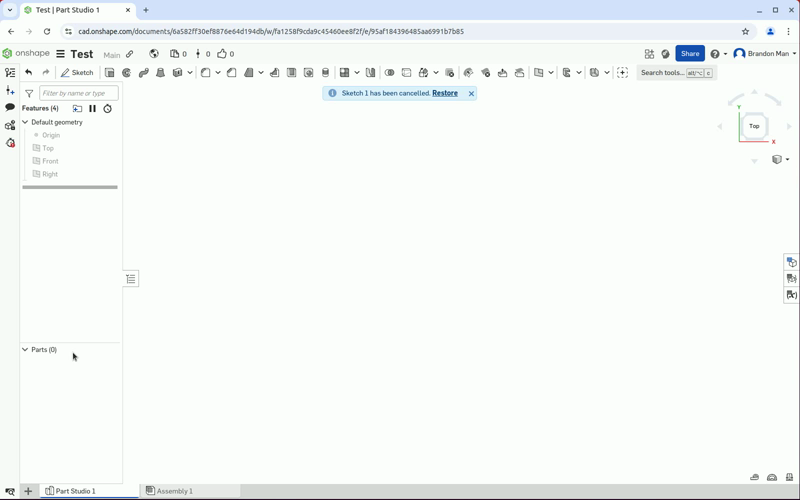
key(up)
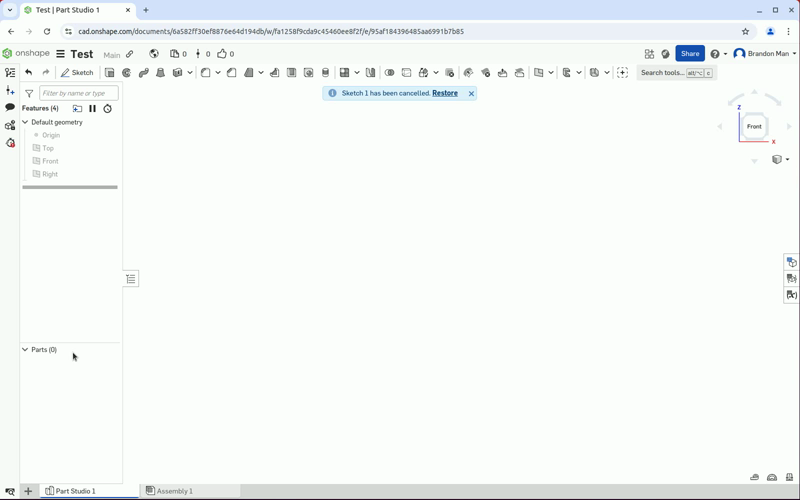
key_up(shift)
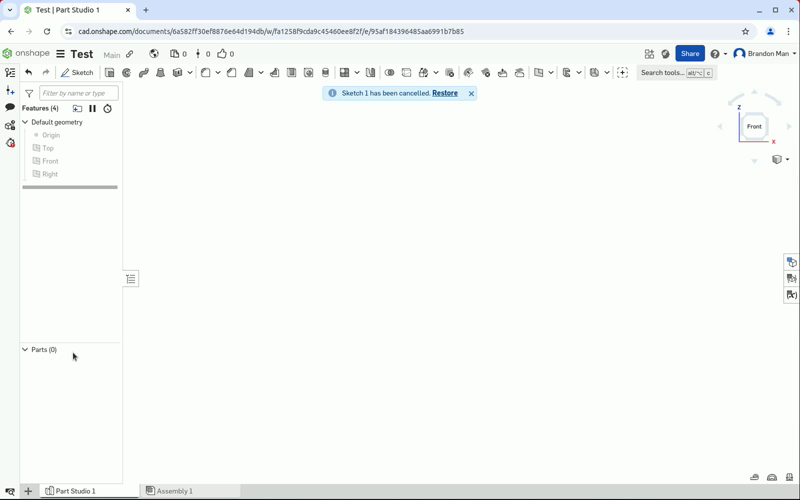
mouse_move(73, 352)
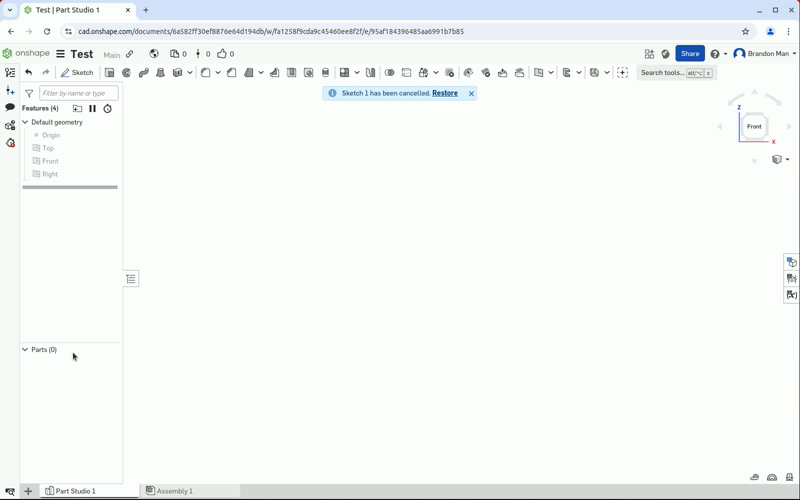
key(shift+y)
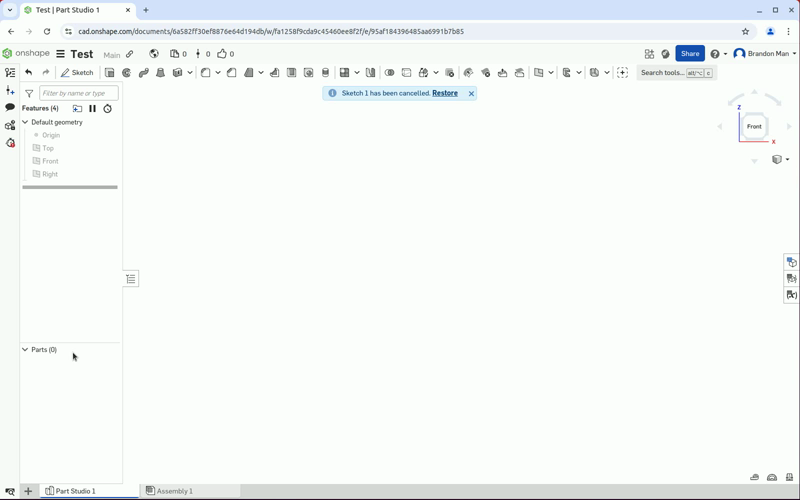
key(shift+s)
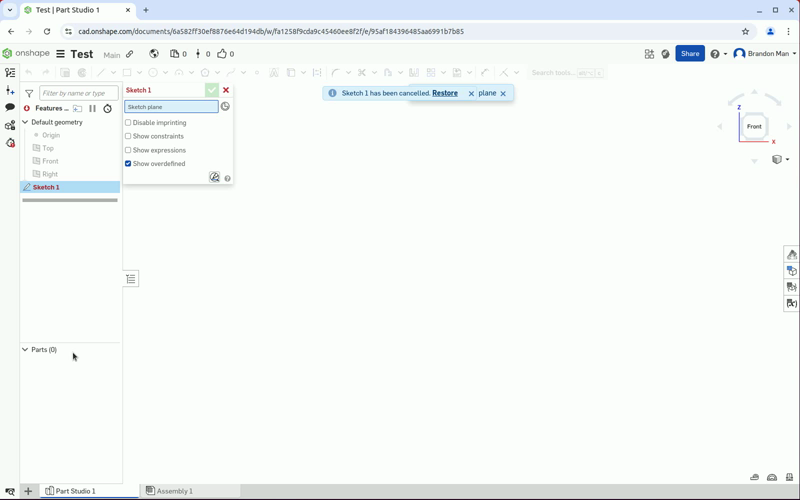
mouse_move(73, 163)
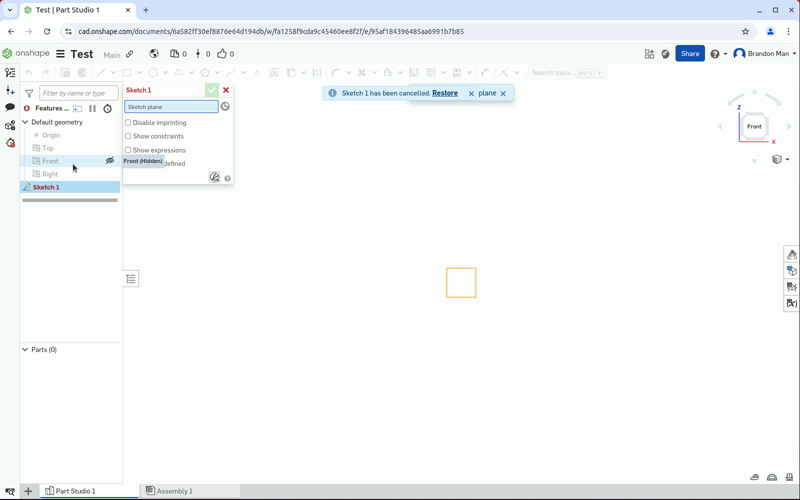
click(73, 163)
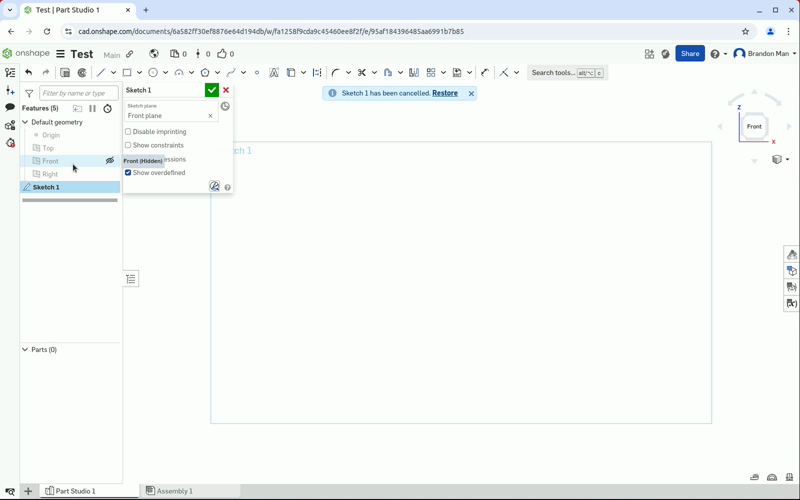
mouse_move(73, 352)
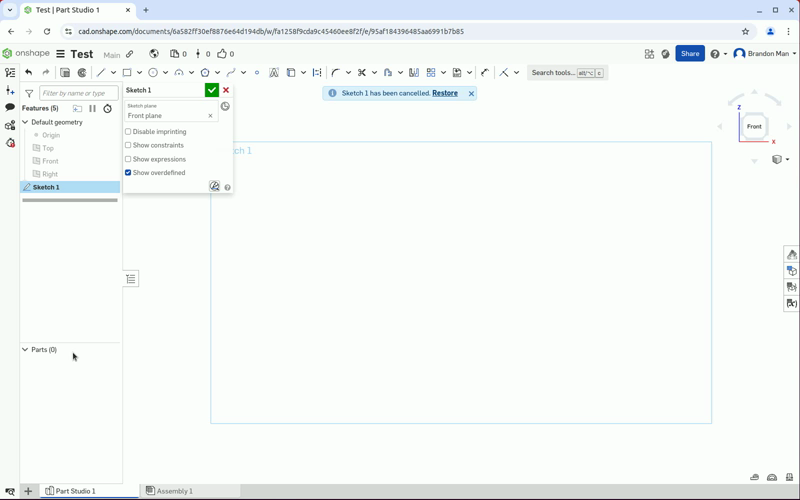
key(y)
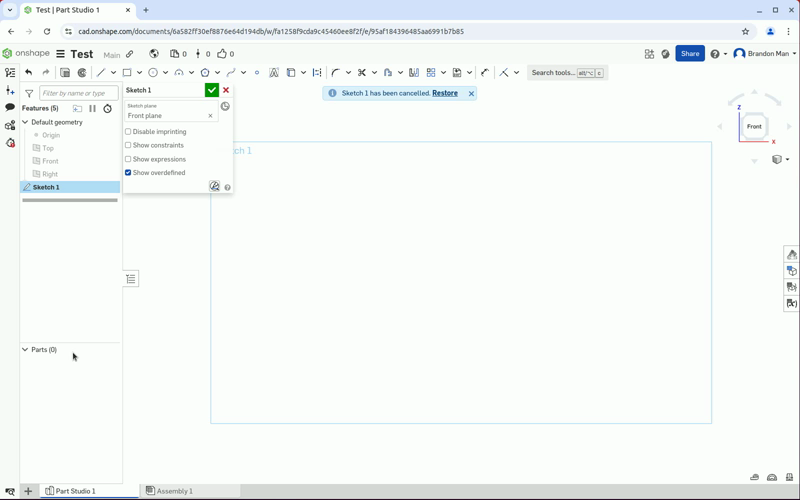
key(l)
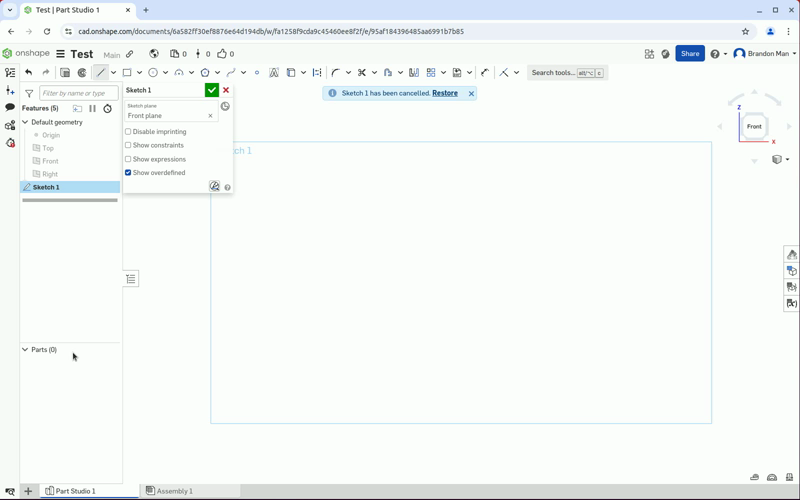
key_down(shift)
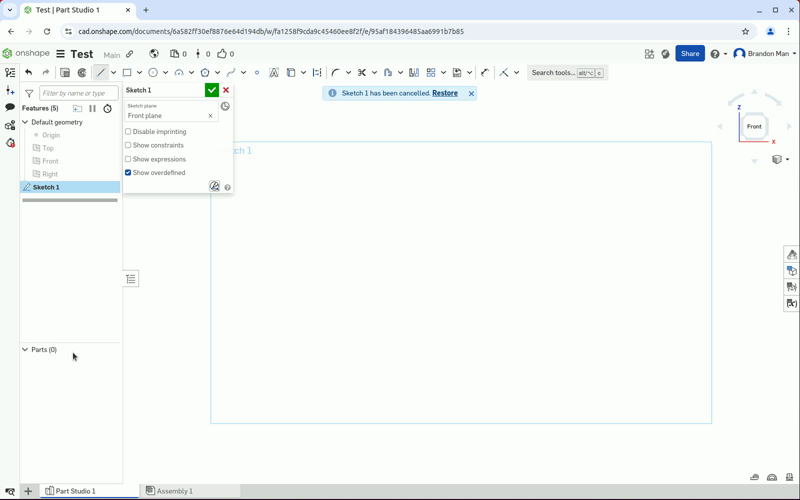
mouse_move(386, 237)
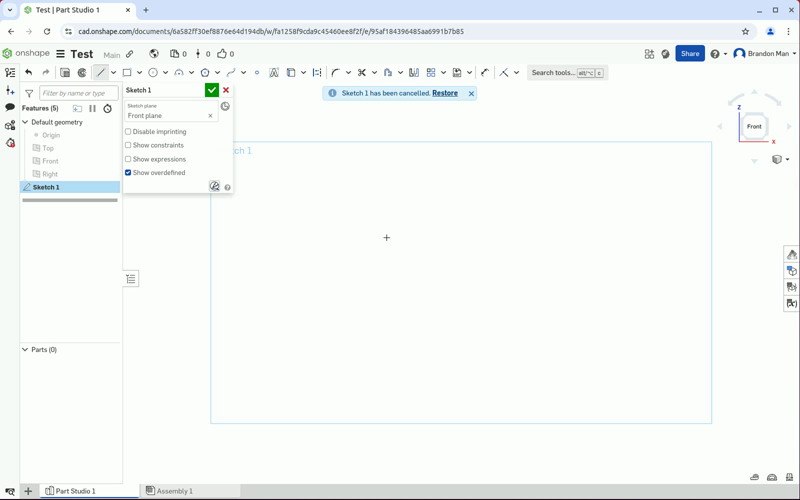
click(386, 237)
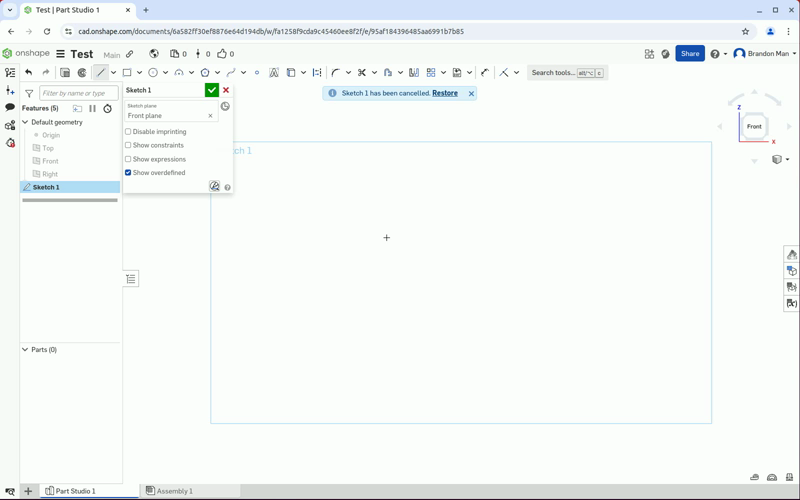
key_up(shift)
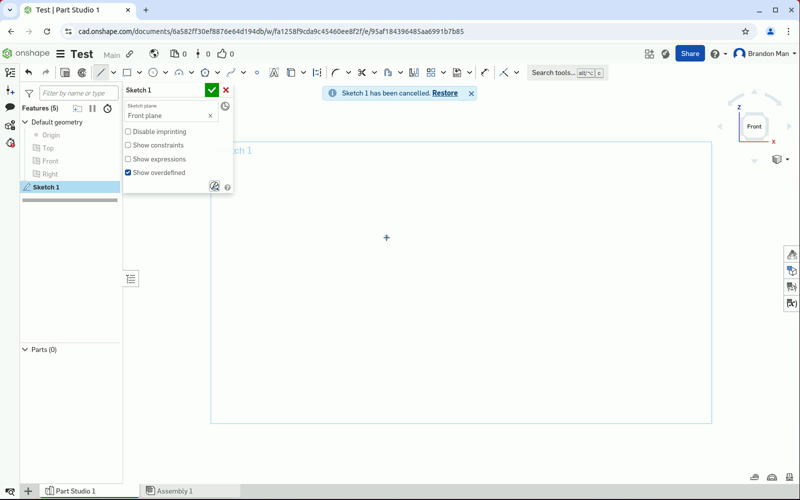
key_down(shift)
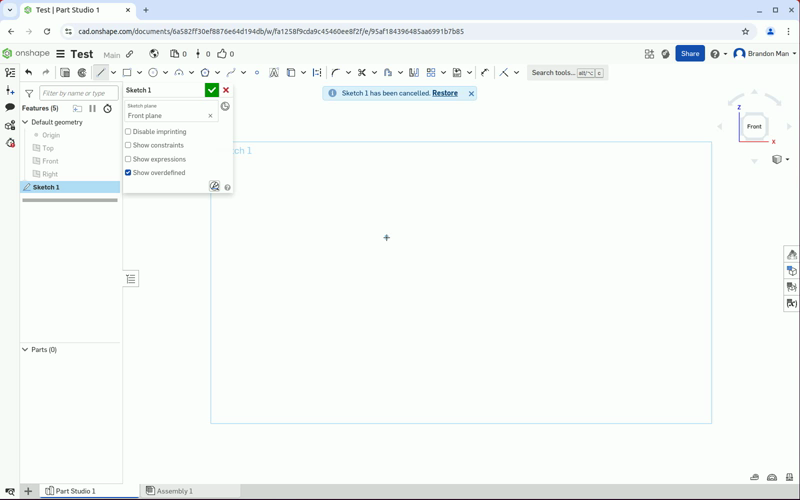
mouse_move(417, 237)
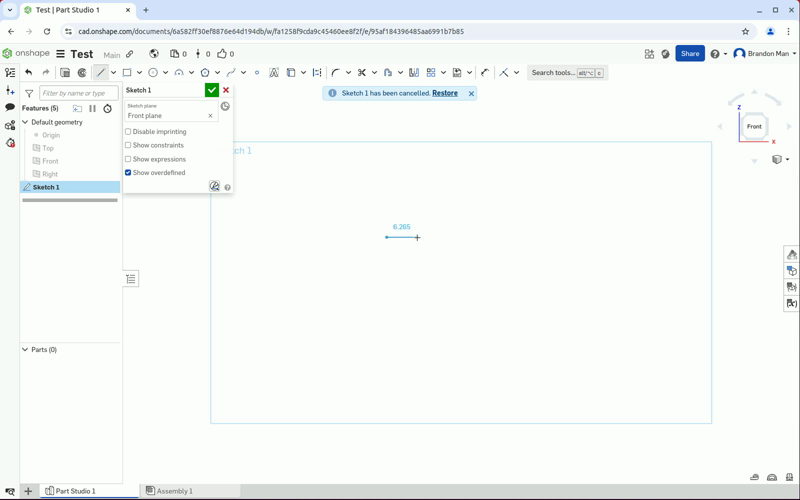
mouse_move(433, 237)
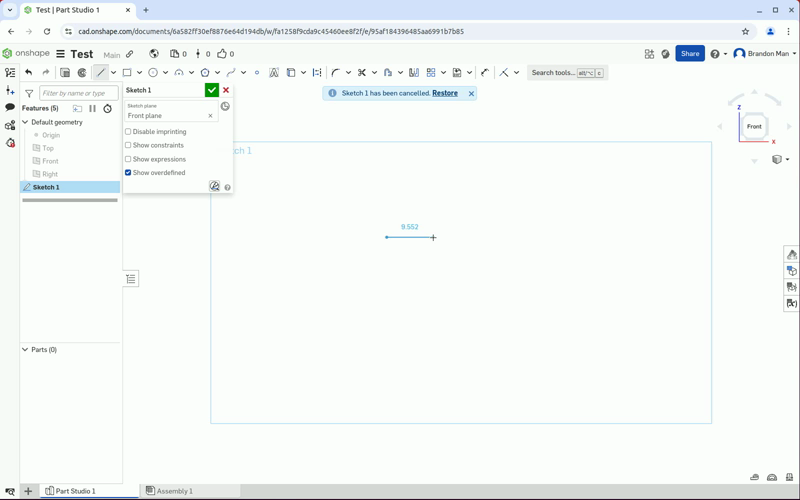
click(433, 237)
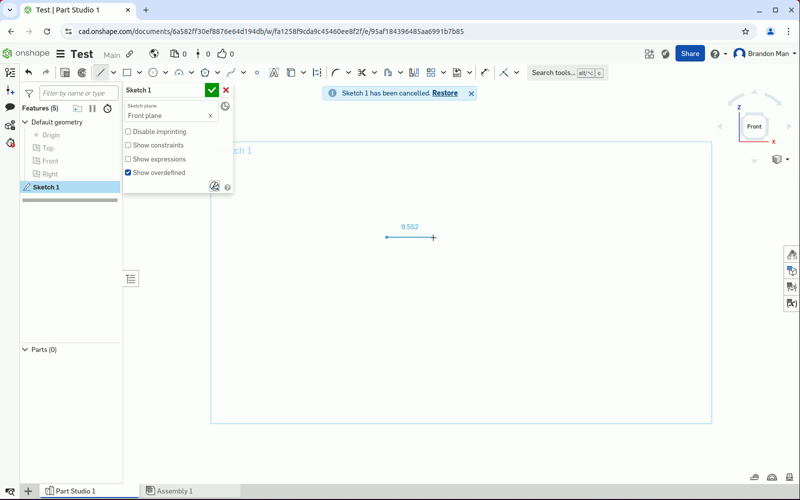
key_up(shift)
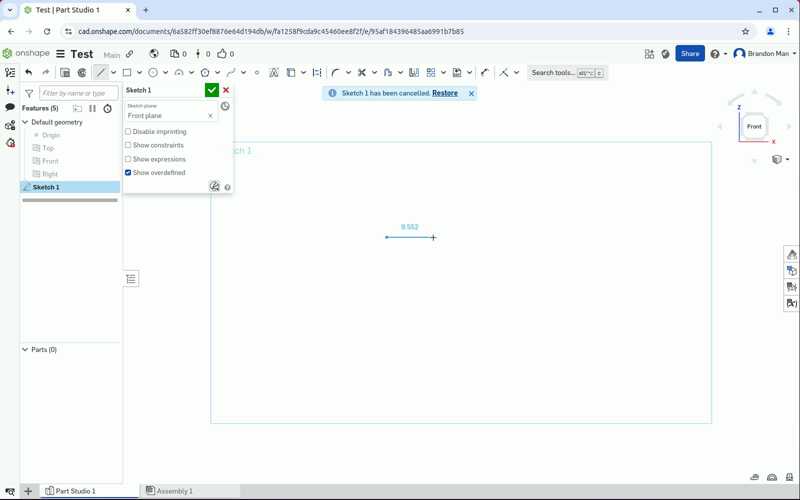
key_down(shift)
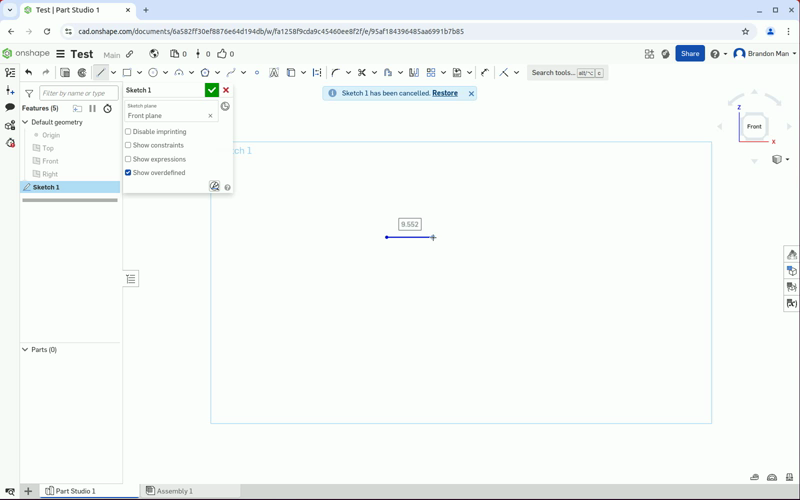
mouse_move(463, 237)
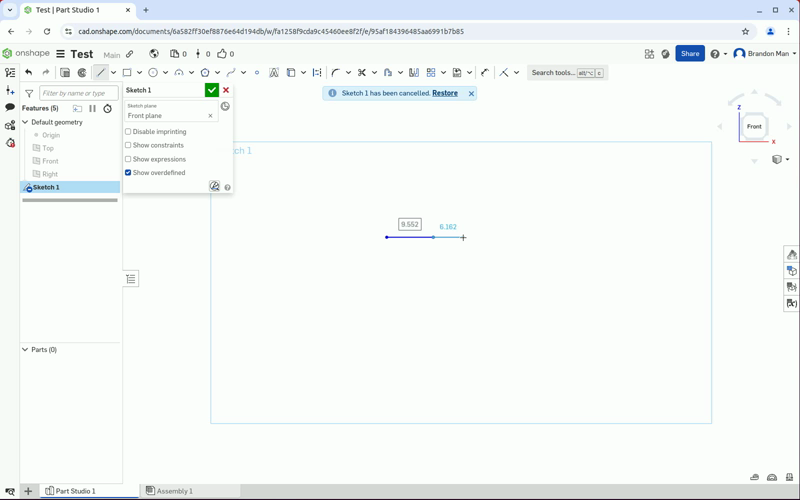
mouse_move(433, 258)
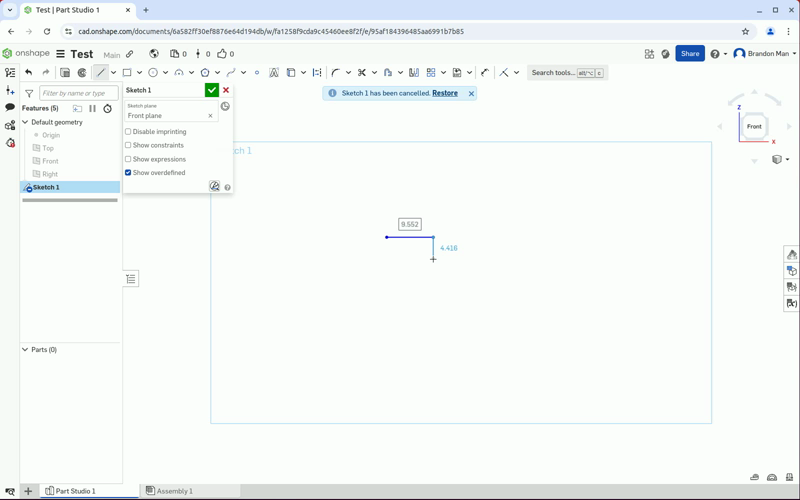
click(433, 258)
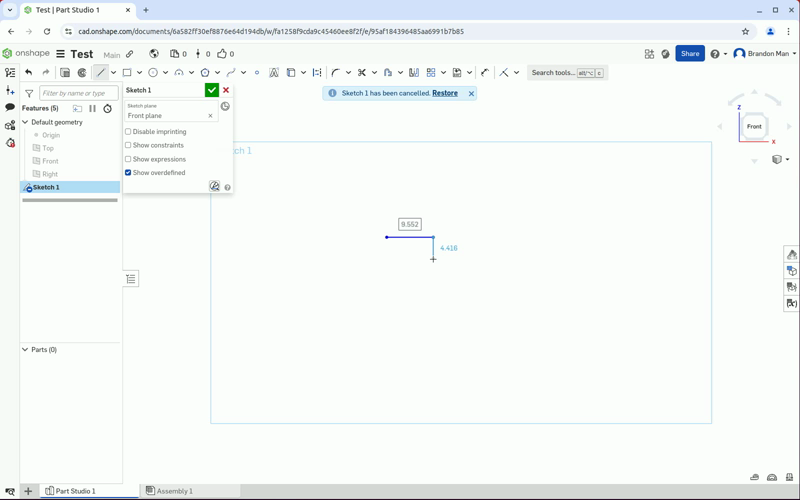
key_up(shift)
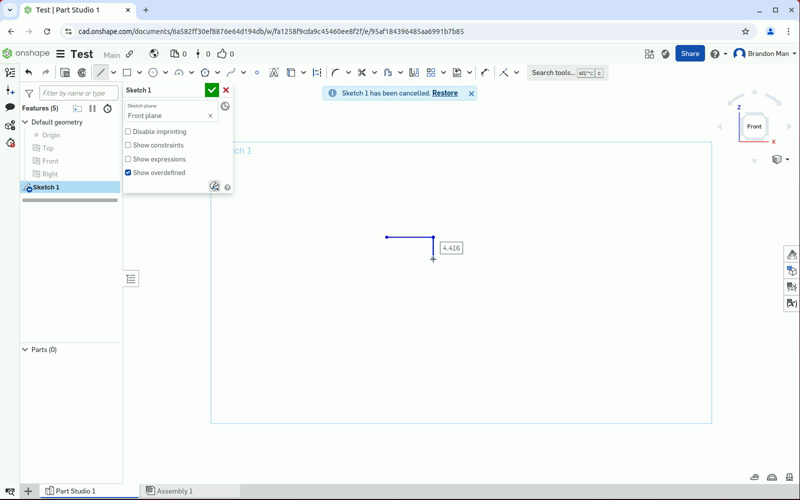
key_down(shift)
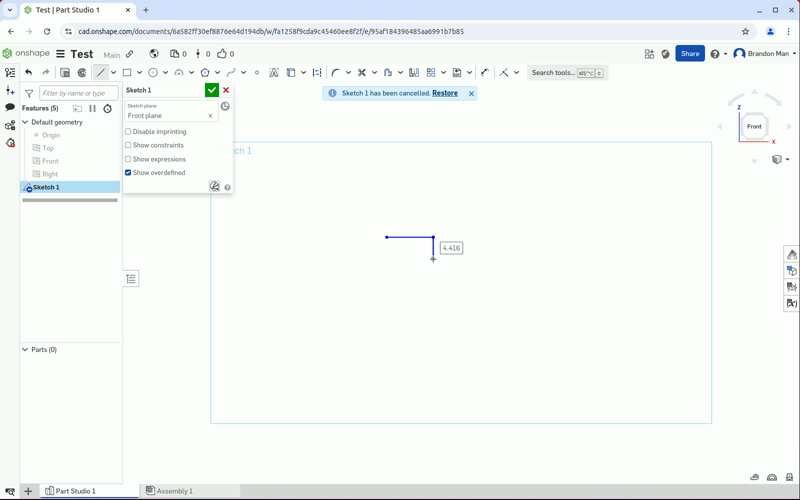
mouse_move(463, 258)
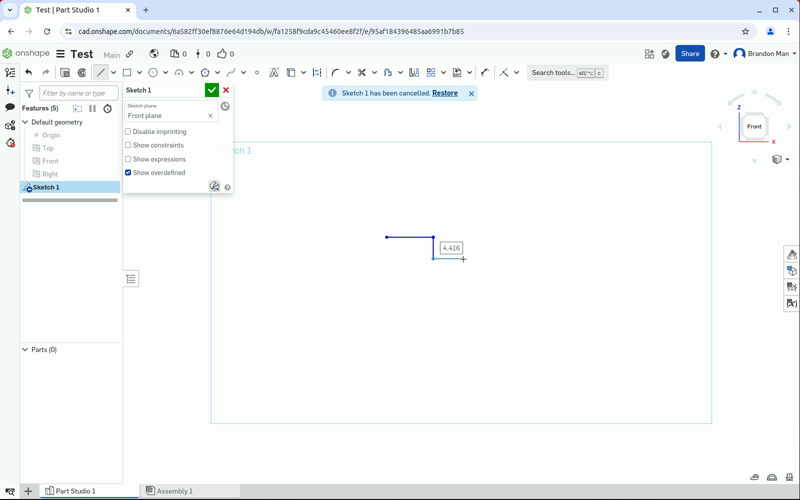
mouse_move(433, 286)
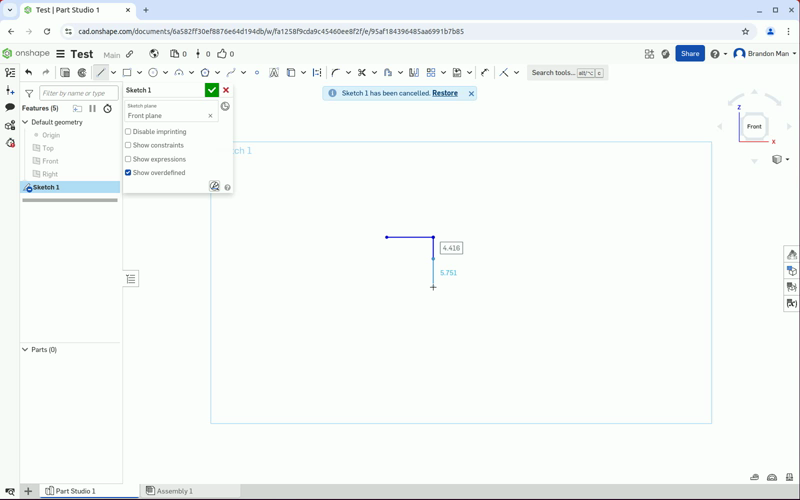
click(433, 286)
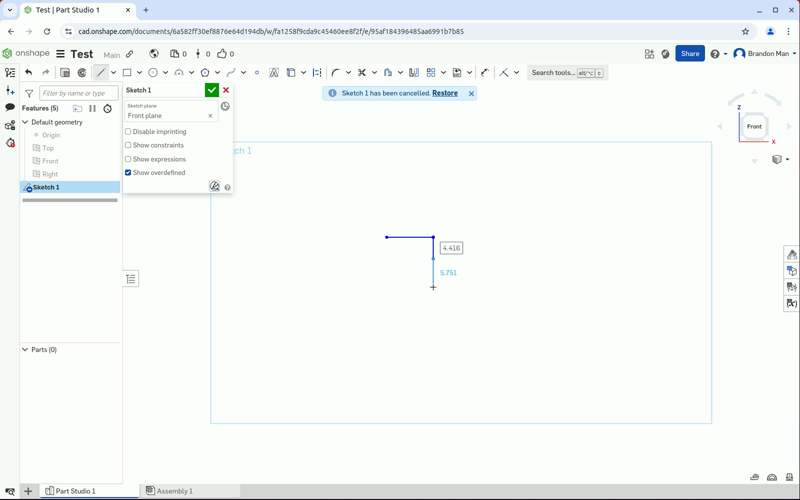
key_up(shift)
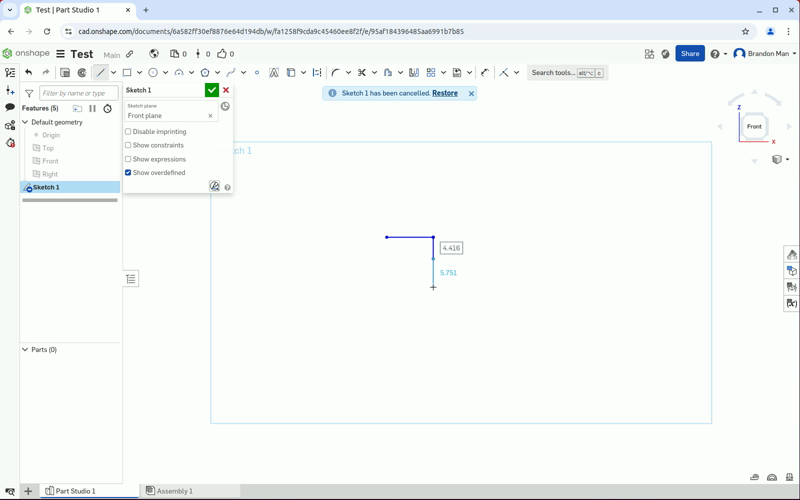
key_down(shift)
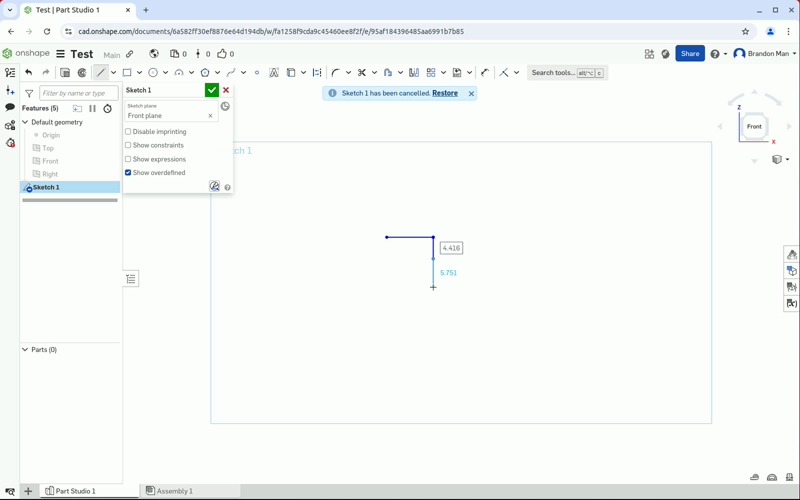
mouse_move(508, 286)
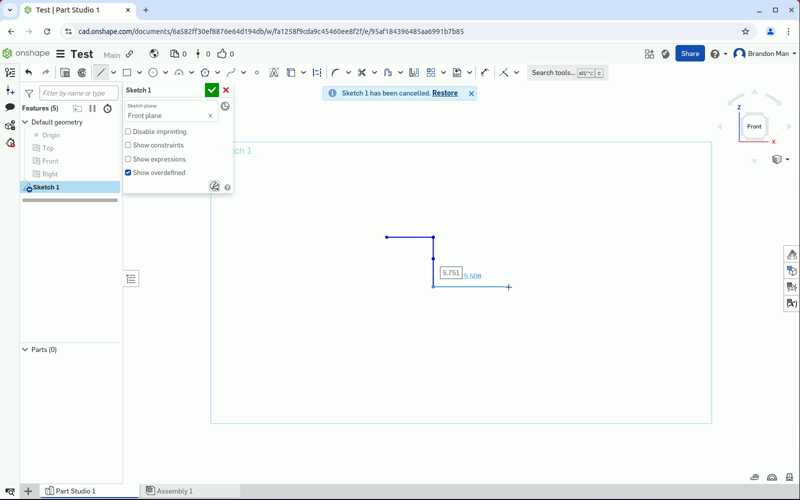
click(508, 286)
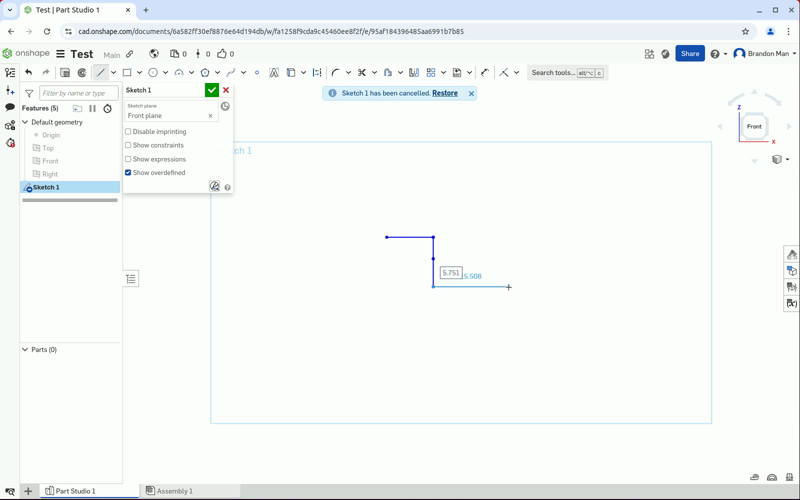
key_up(shift)
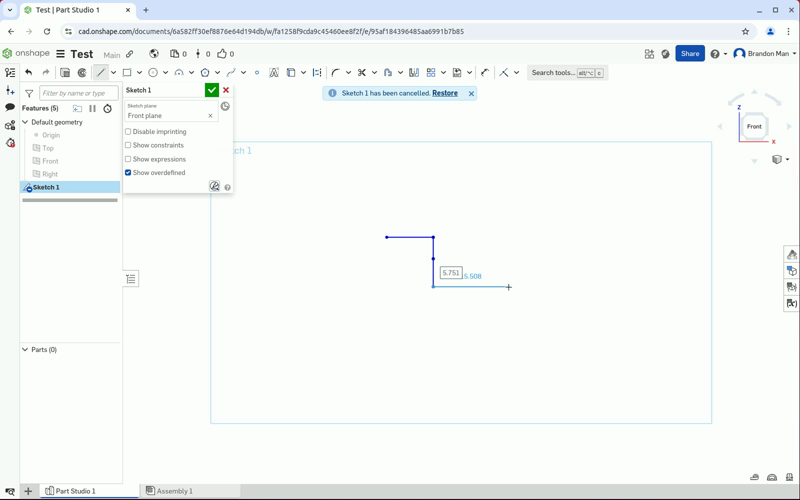
key_down(shift)
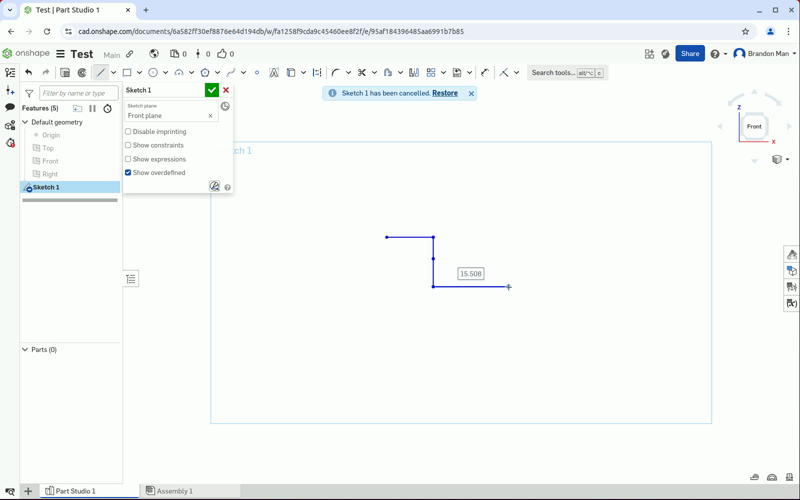
mouse_move(538, 286)
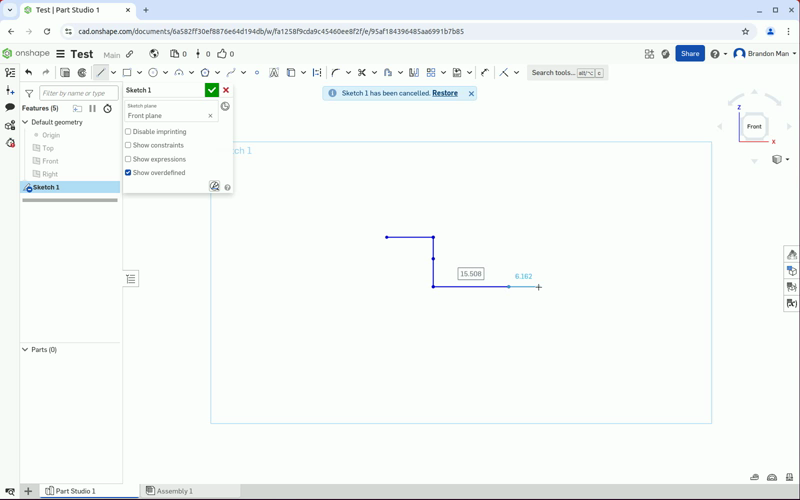
mouse_move(508, 270)
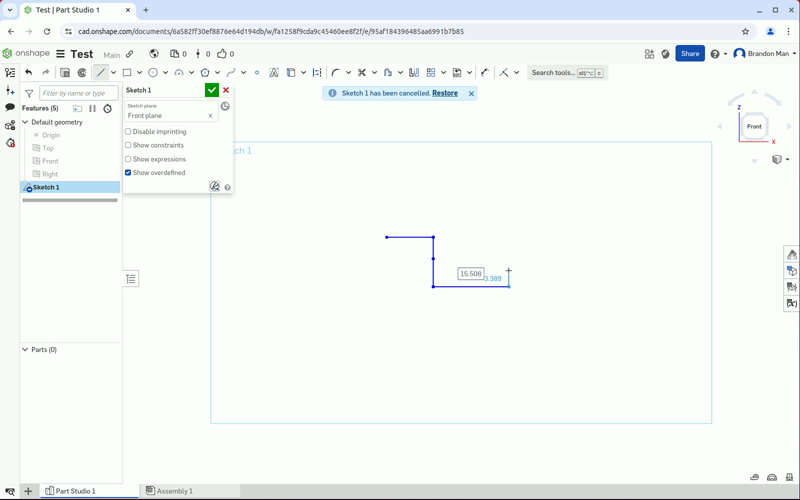
click(508, 270)
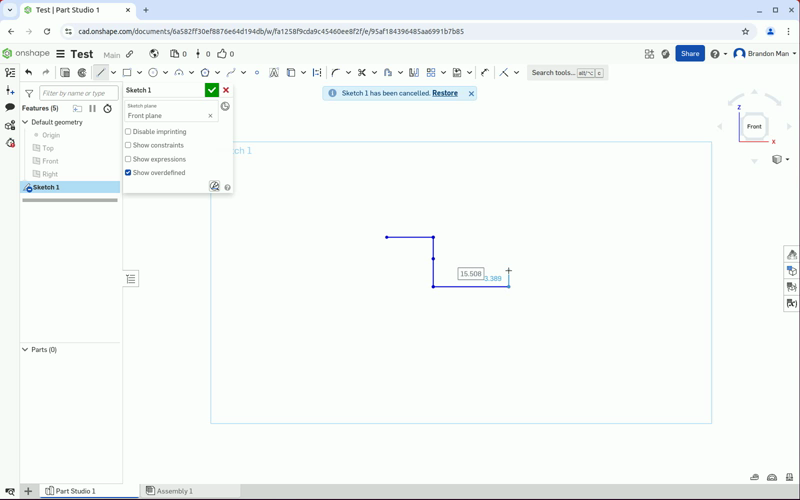
key_up(shift)
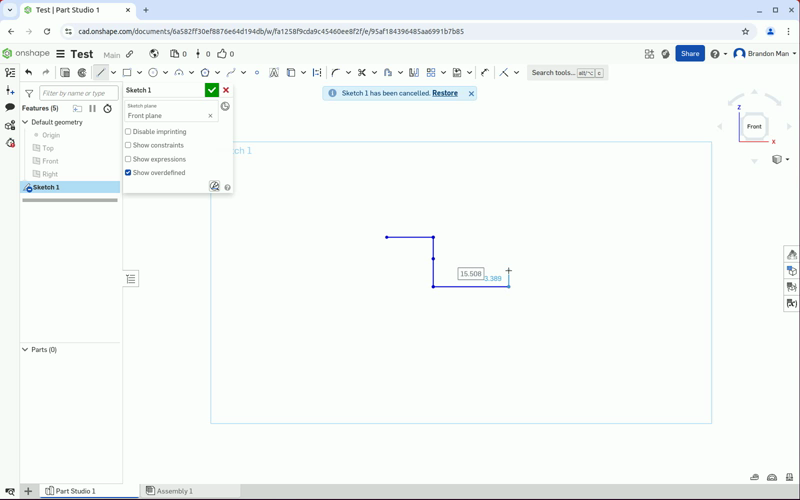
key_down(shift)
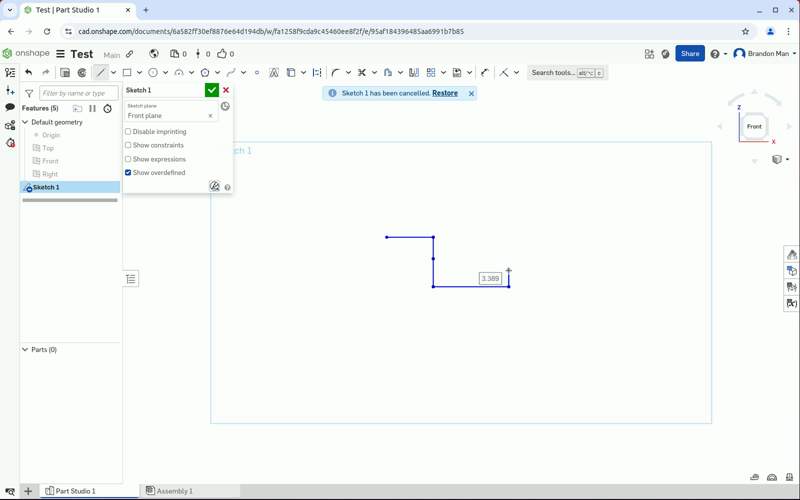
mouse_move(538, 270)
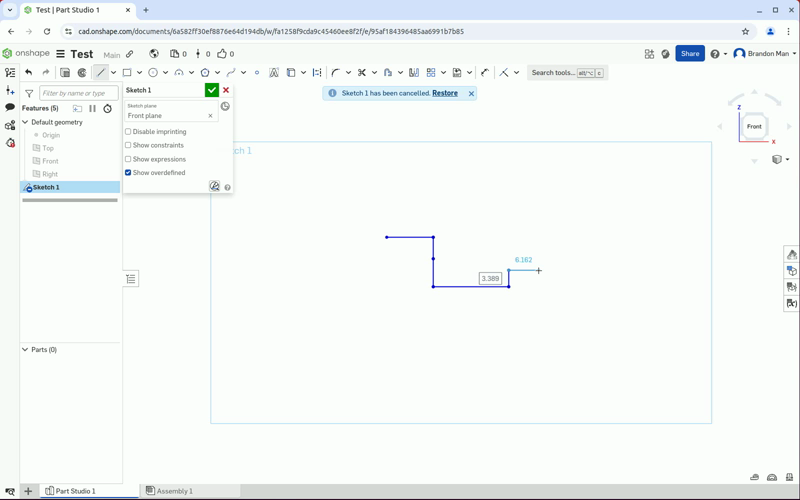
mouse_move(452, 270)
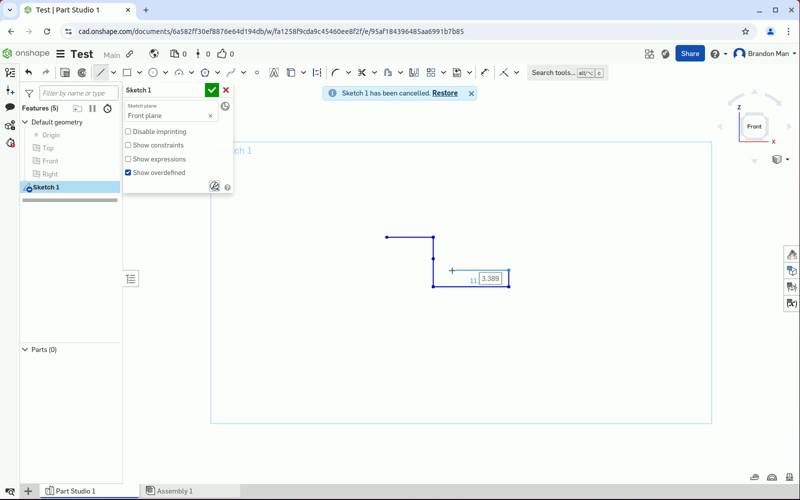
click(452, 270)
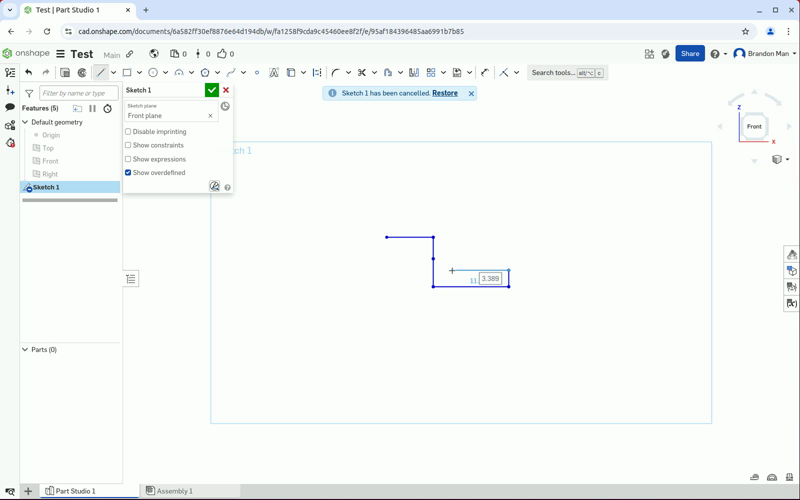
key_up(shift)
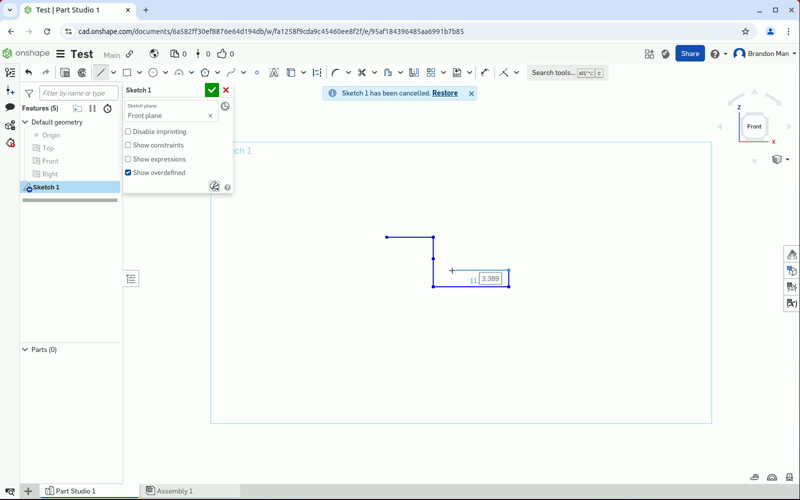
key_down(shift)
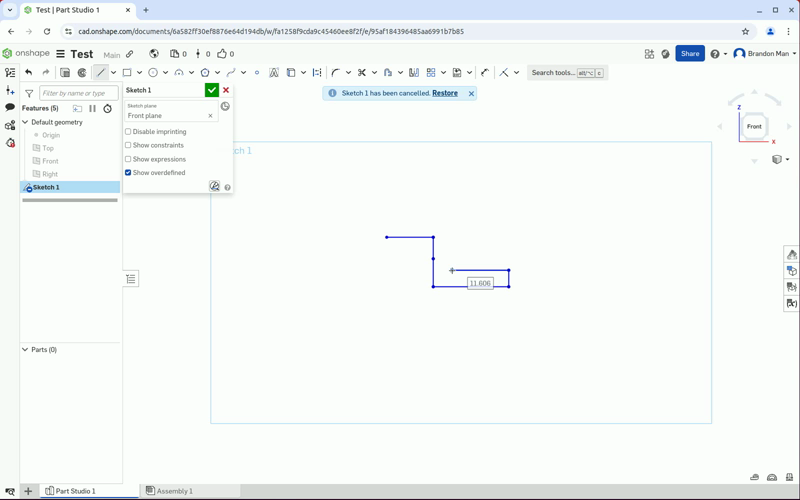
mouse_move(482, 270)
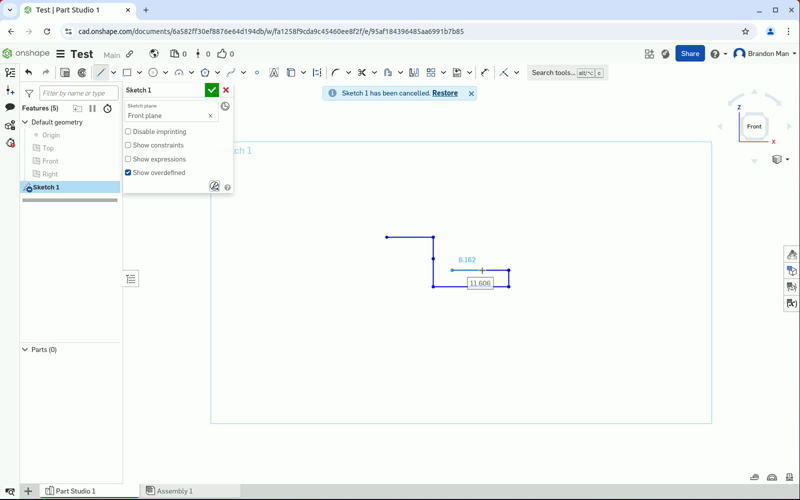
mouse_move(452, 226)
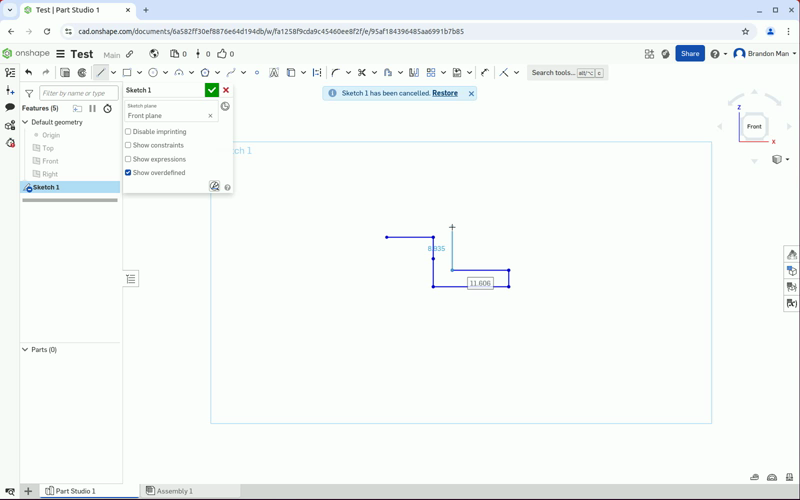
click(452, 226)
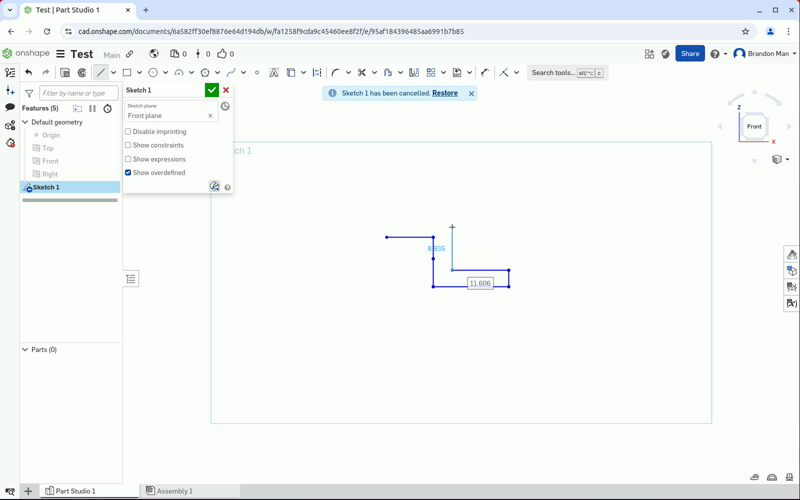
key_up(shift)
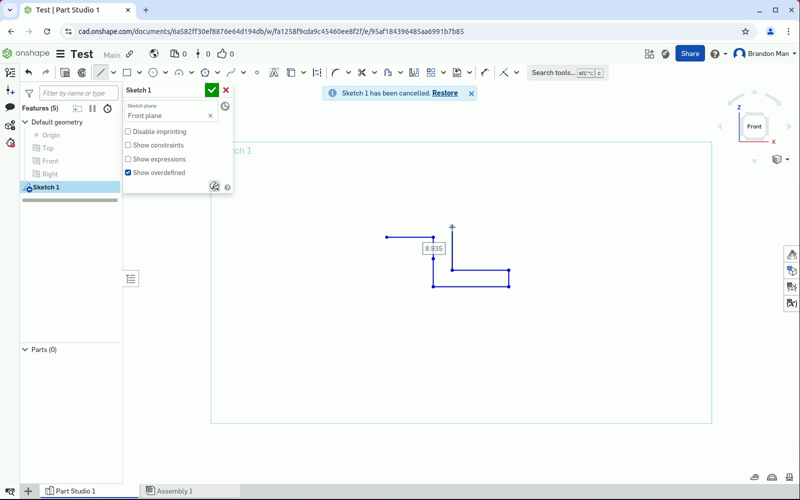
key_down(shift)
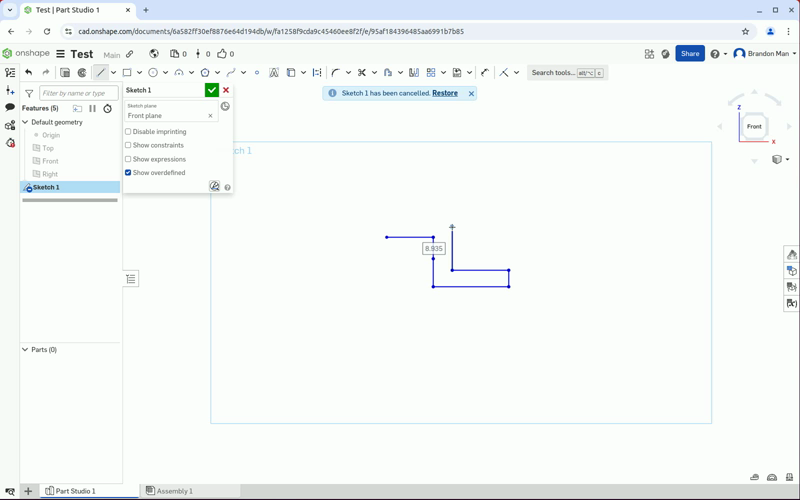
mouse_move(482, 226)
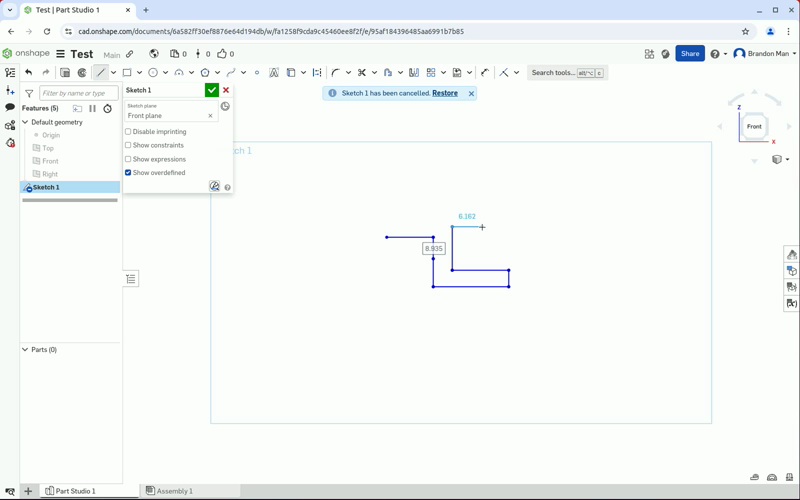
mouse_move(434, 226)
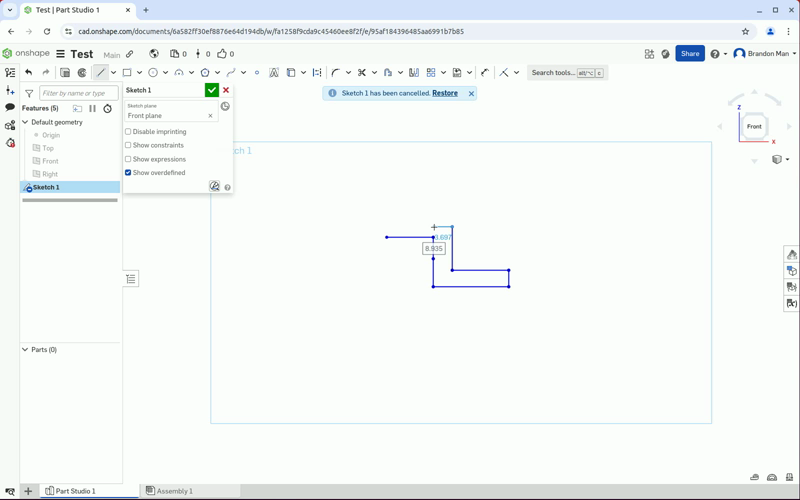
click(434, 226)
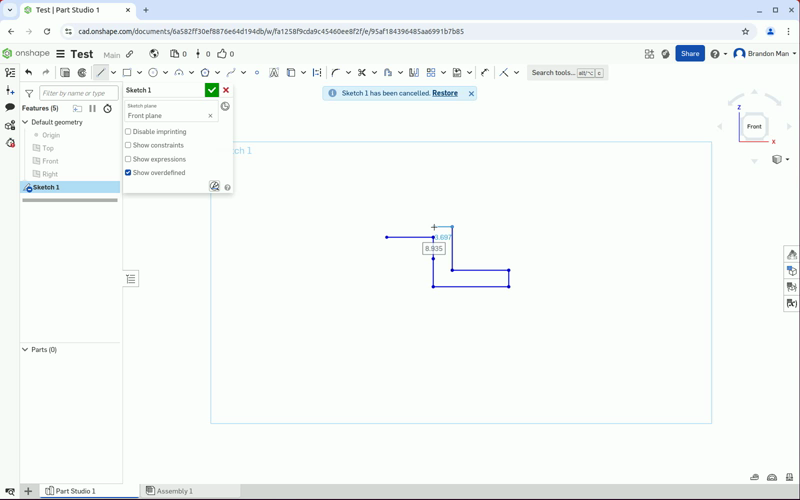
key_up(shift)
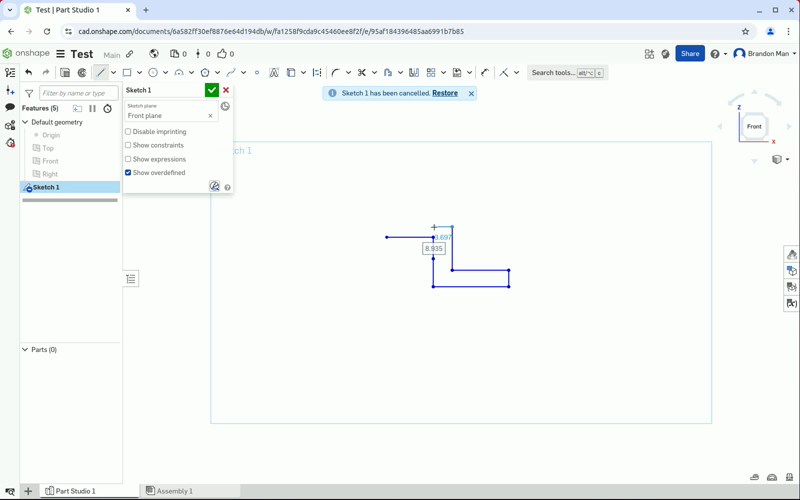
key_down(shift)
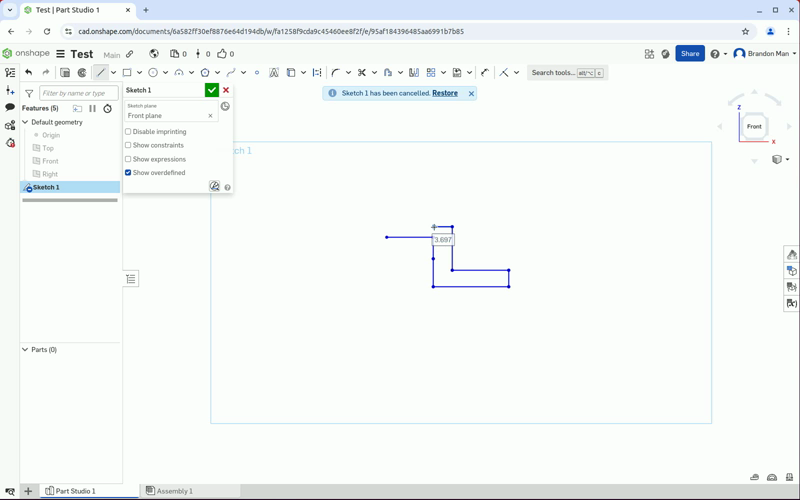
mouse_move(464, 226)
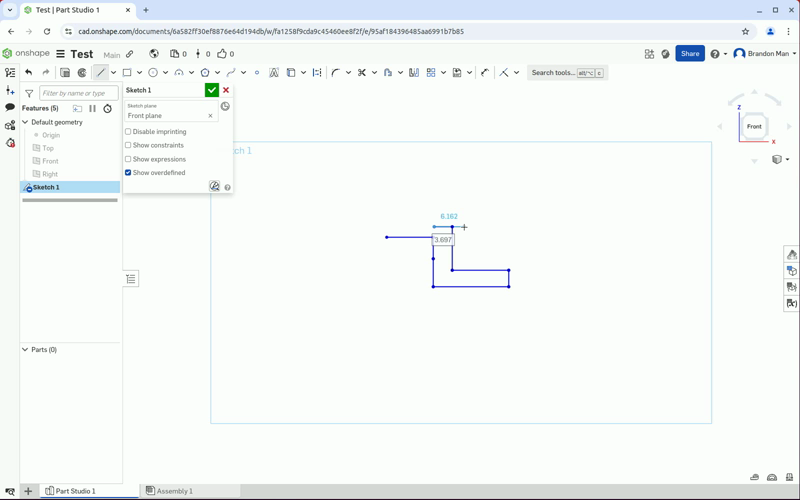
mouse_move(386, 226)
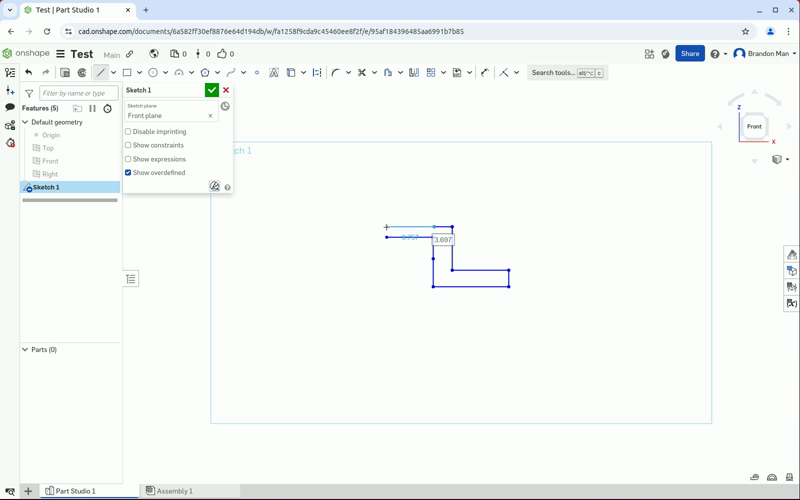
click(386, 226)
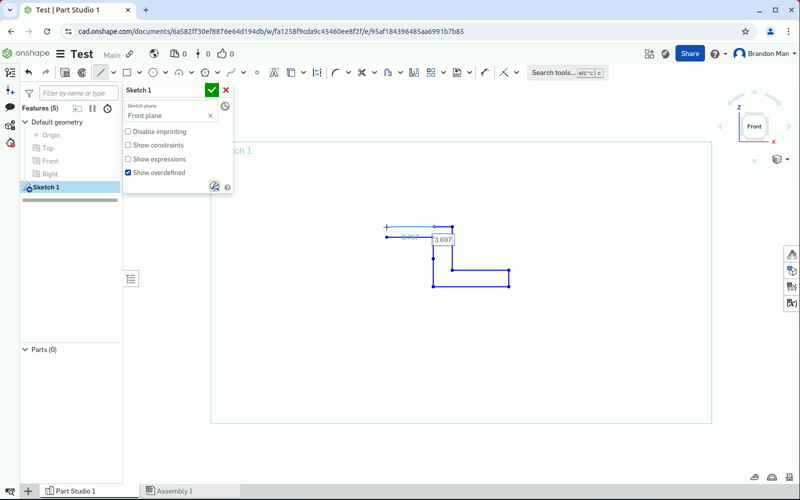
key_up(shift)
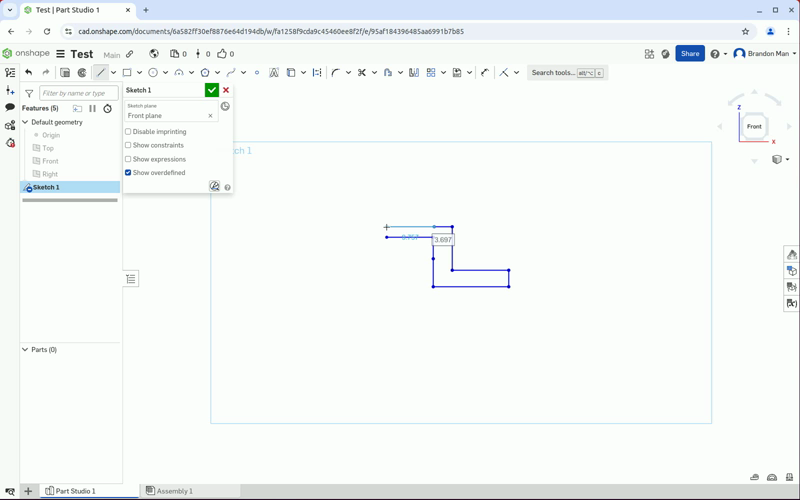
mouse_move(417, 226)
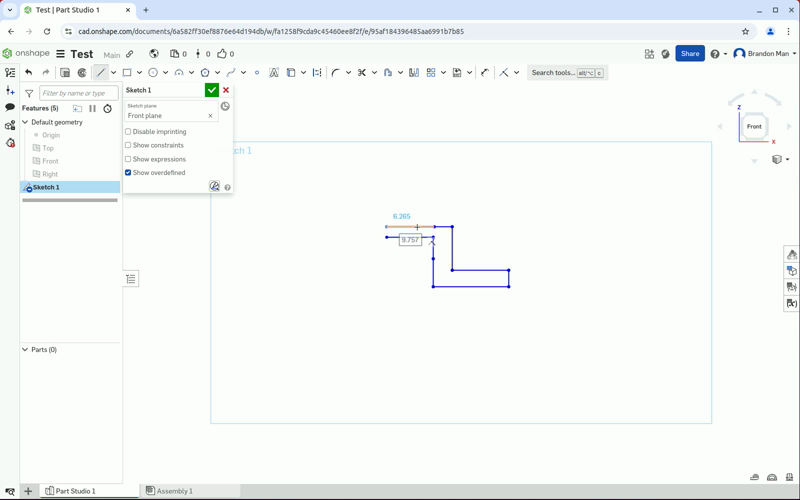
key_down(shift)
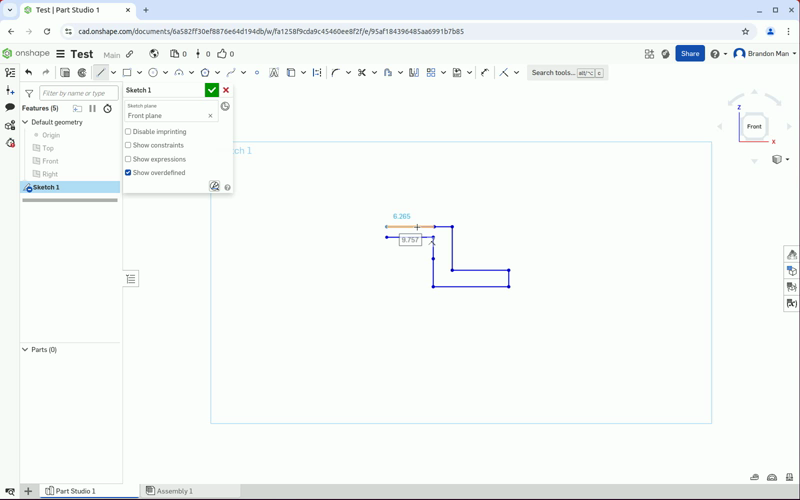
mouse_move(386, 237)
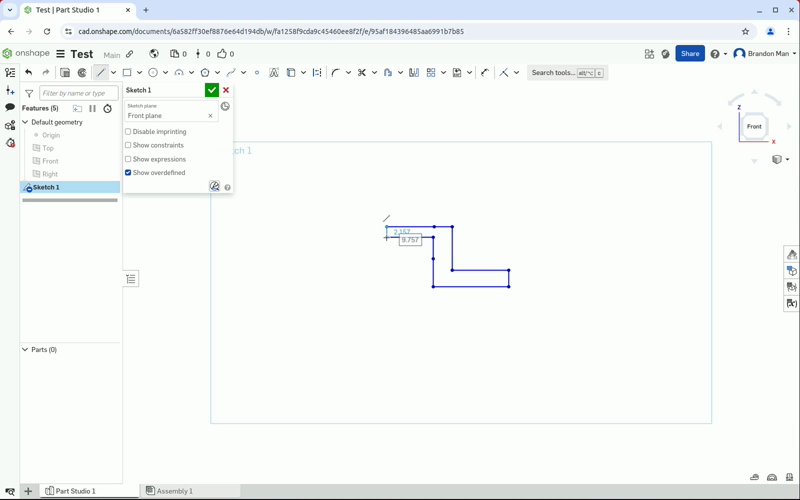
key_up(shift)
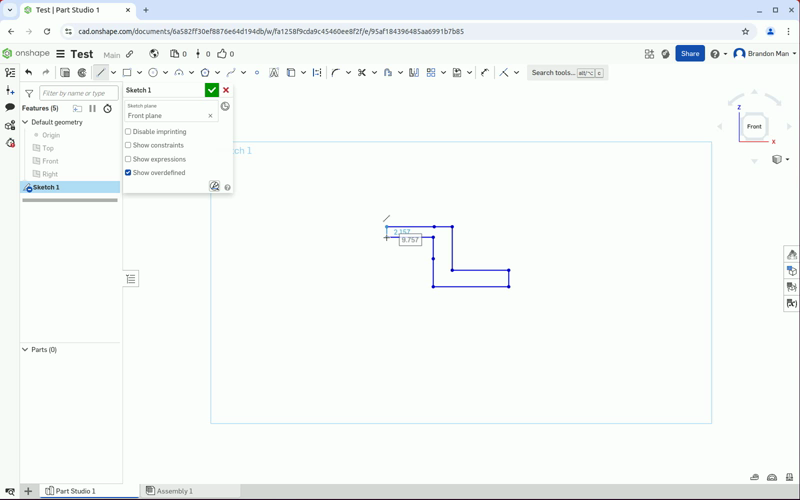
click(386, 237)
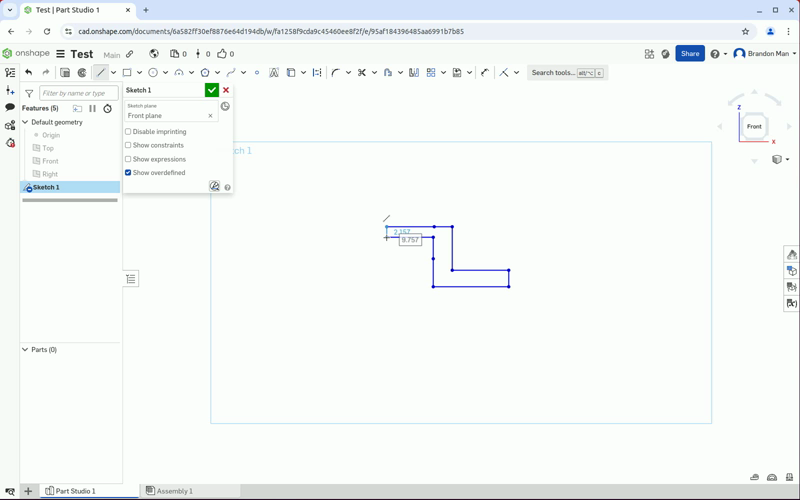
key(esc)
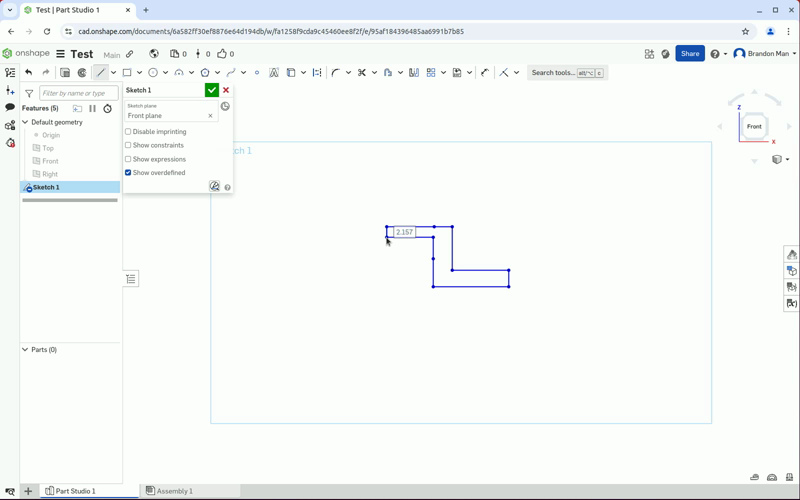
mouse_move(447, 241)
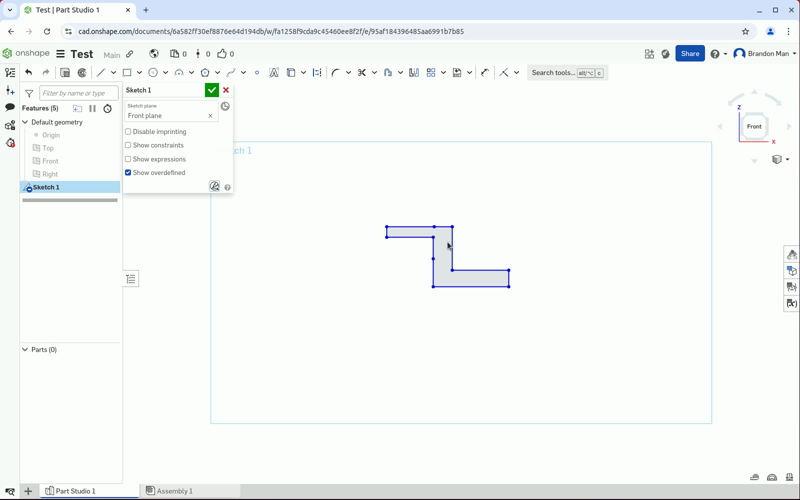
click(447, 241)
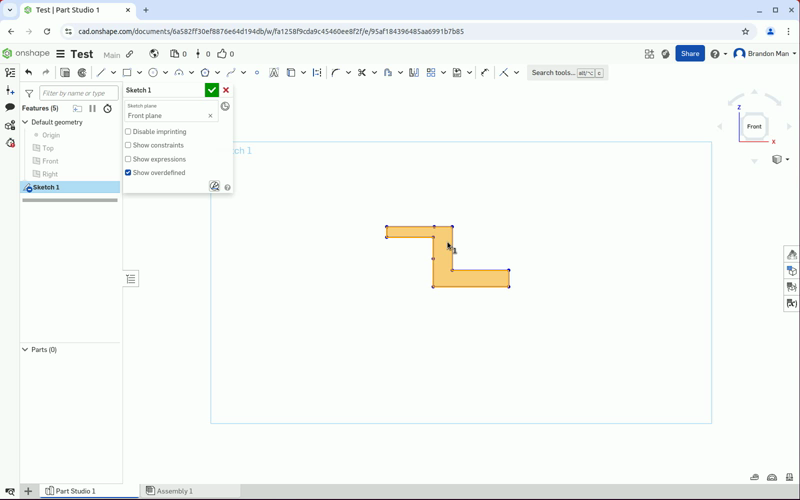
mouse_move(73, 352)
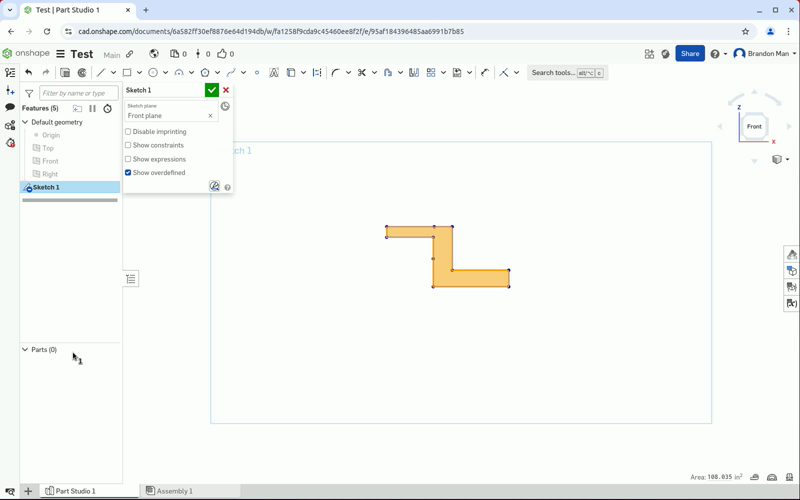
key(shift+y)
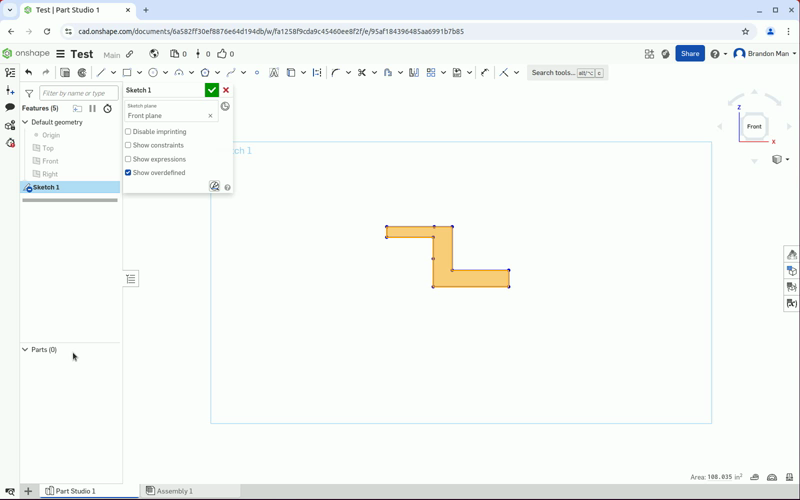
key(shift+e)
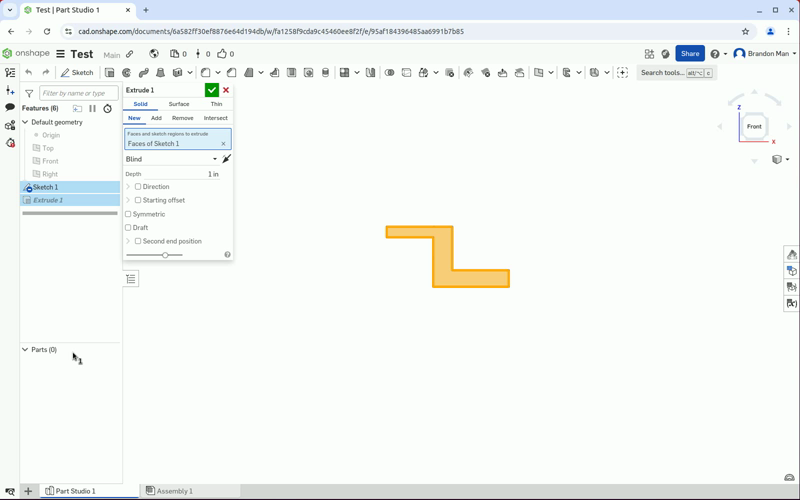
mouse_move(143, 106)
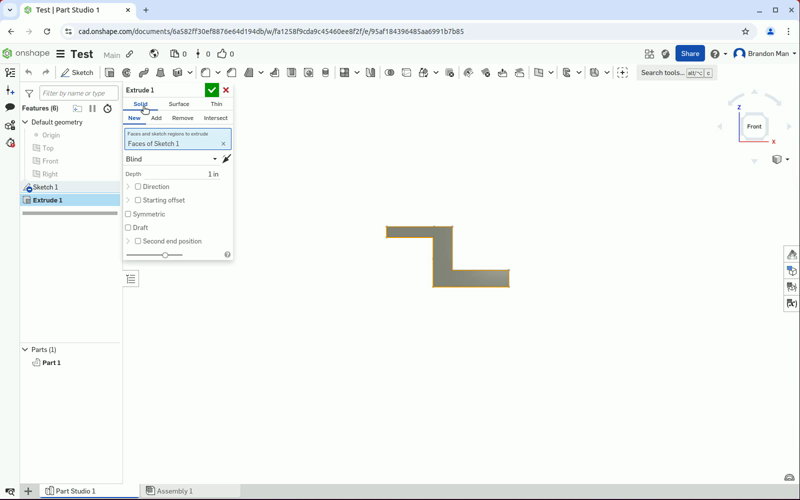
click(143, 106)
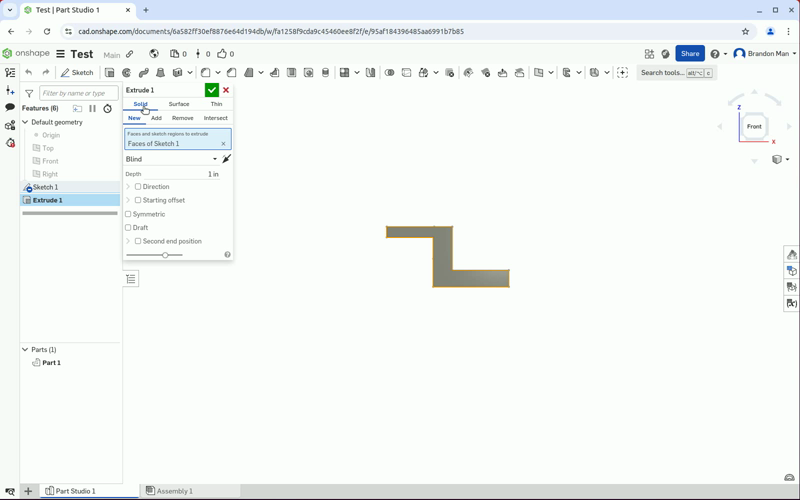
mouse_move(137, 120)
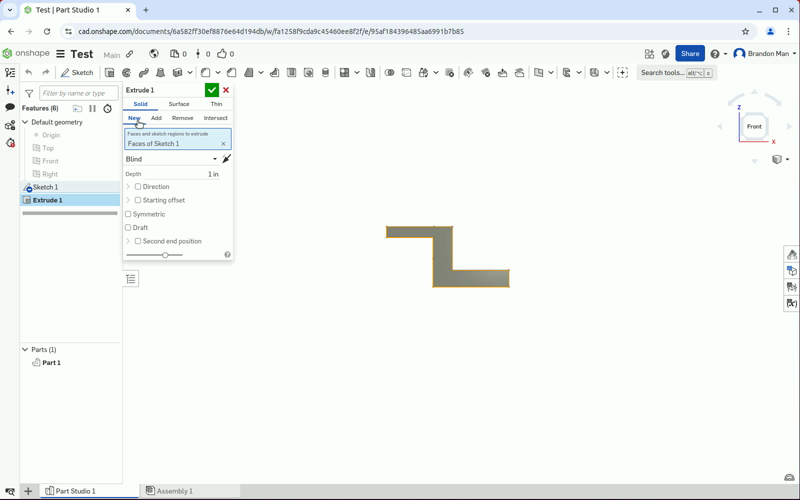
click(137, 120)
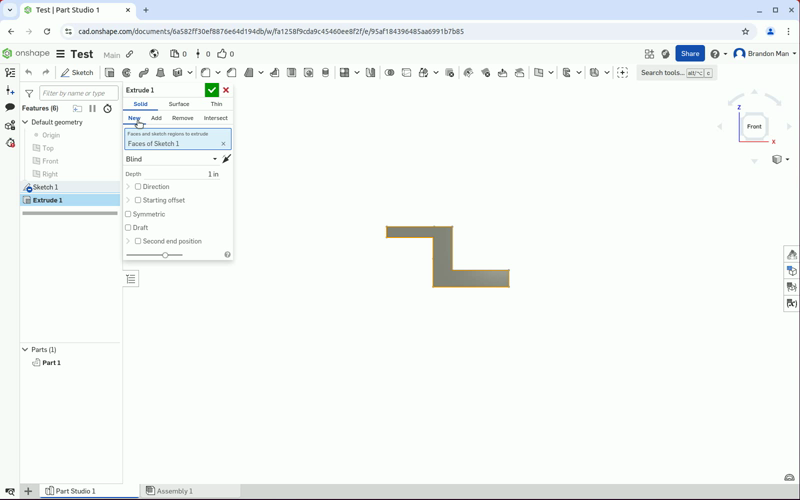
key(tab, 4)
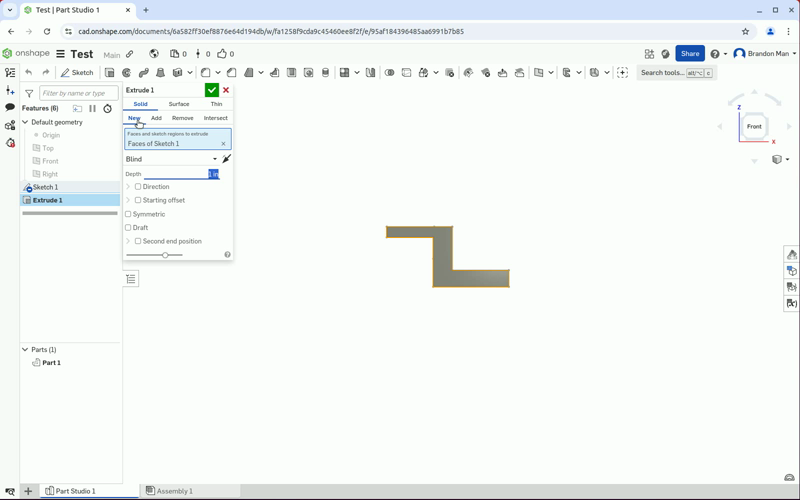
text(23.108)
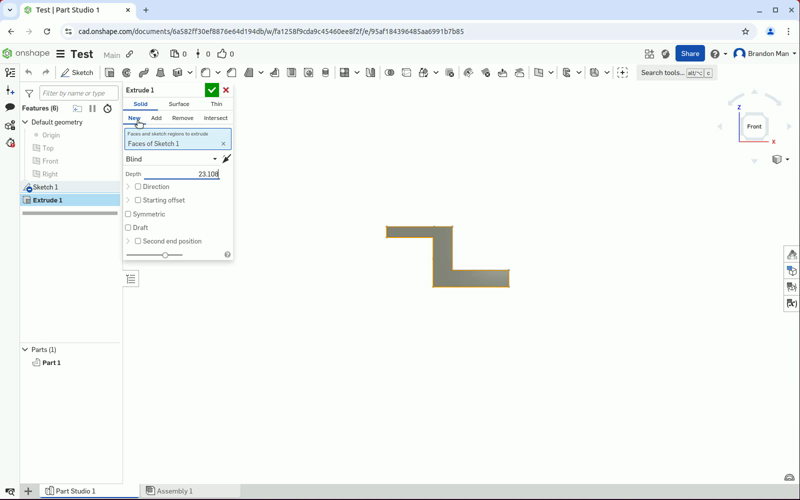
key(enter)
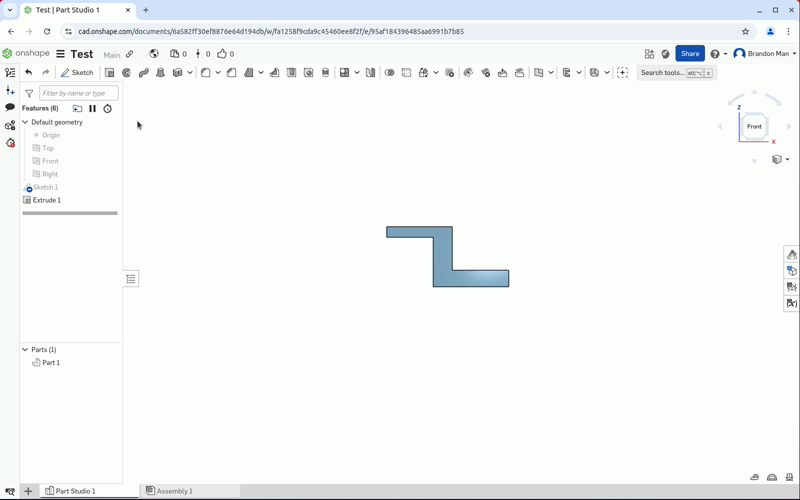
key(shift+h)
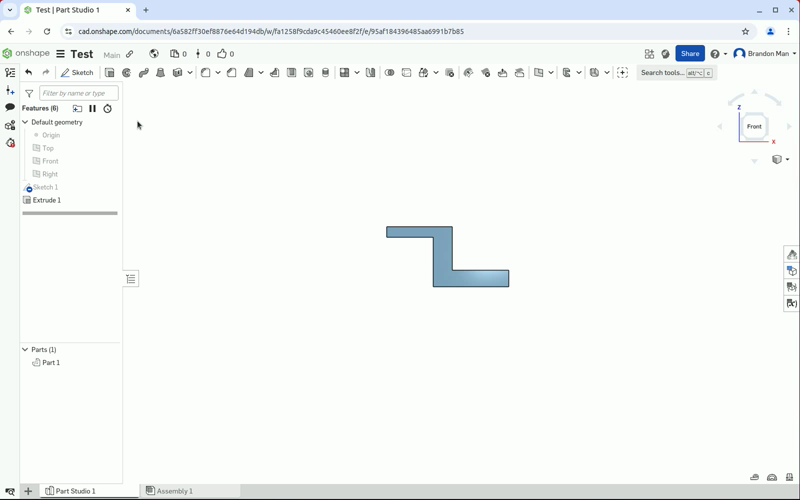
key(shift+h)
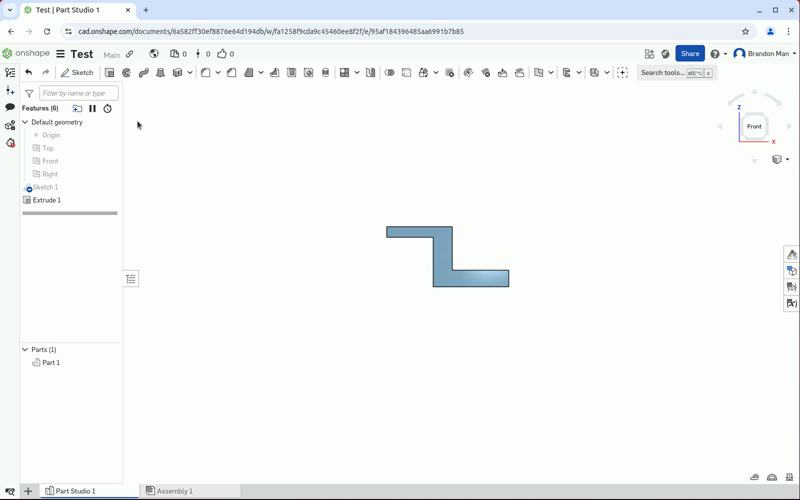
mouse_move(73, 189)
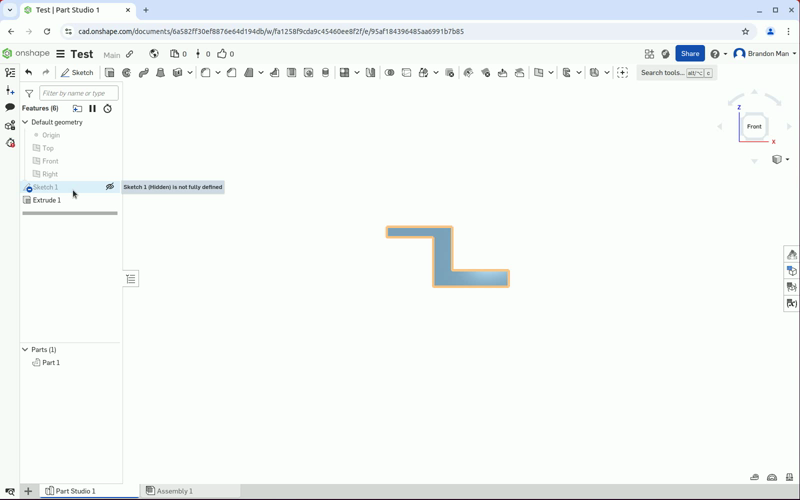
click(73, 189)
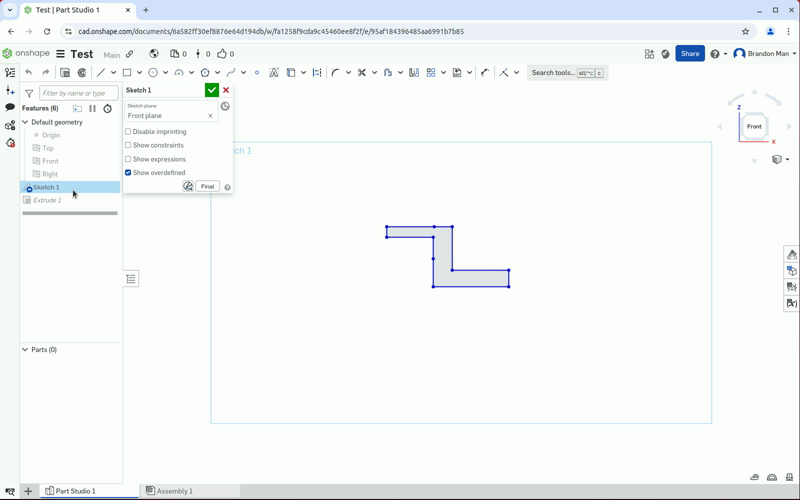
mouse_move(229, 92)
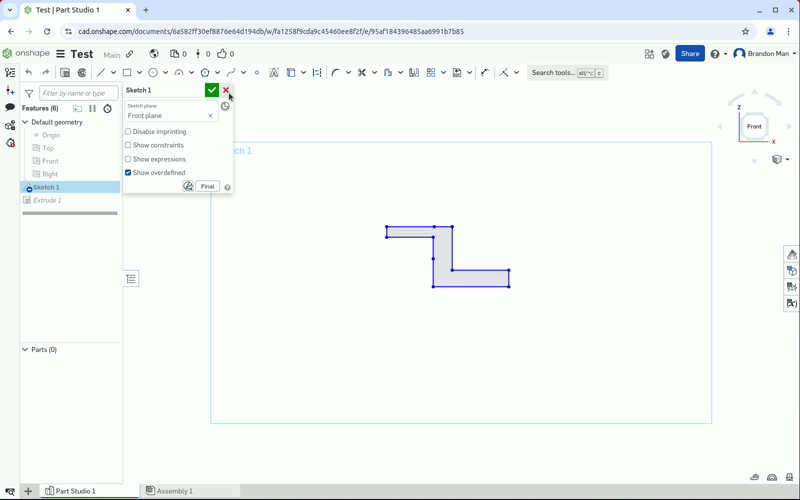
click(229, 92)
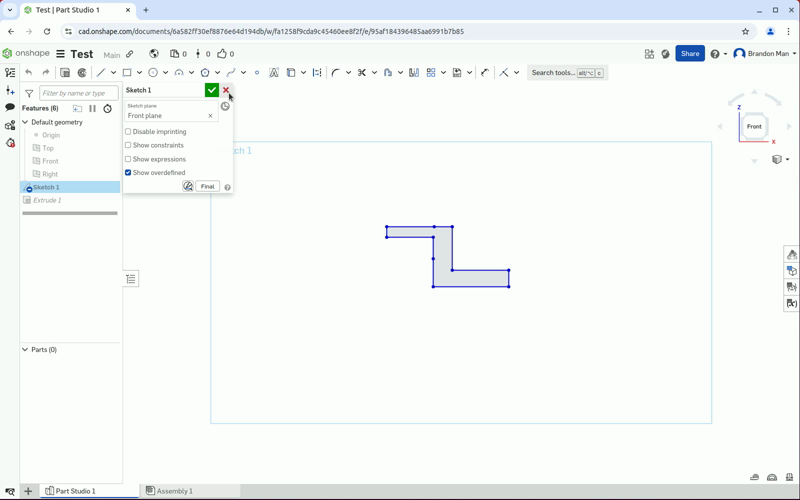
key(shift+s)
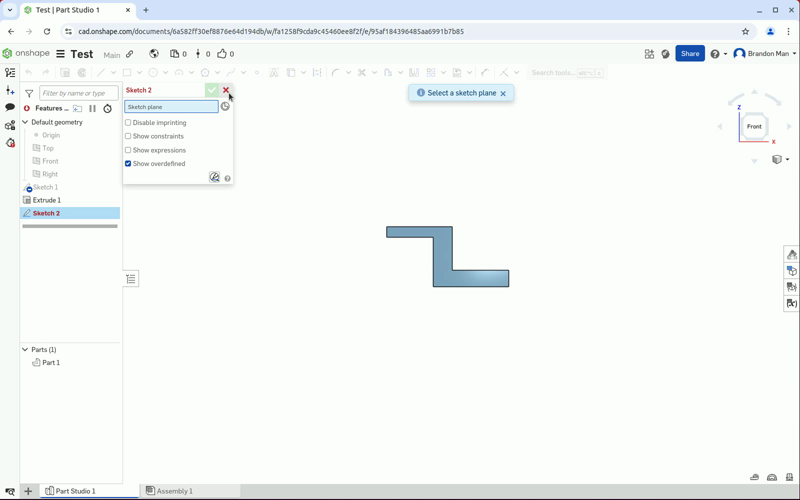
mouse_move(73, 163)
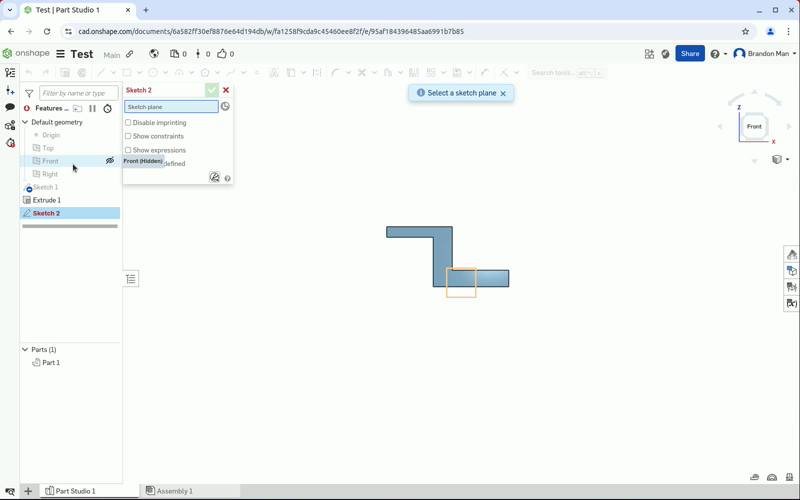
click(73, 163)
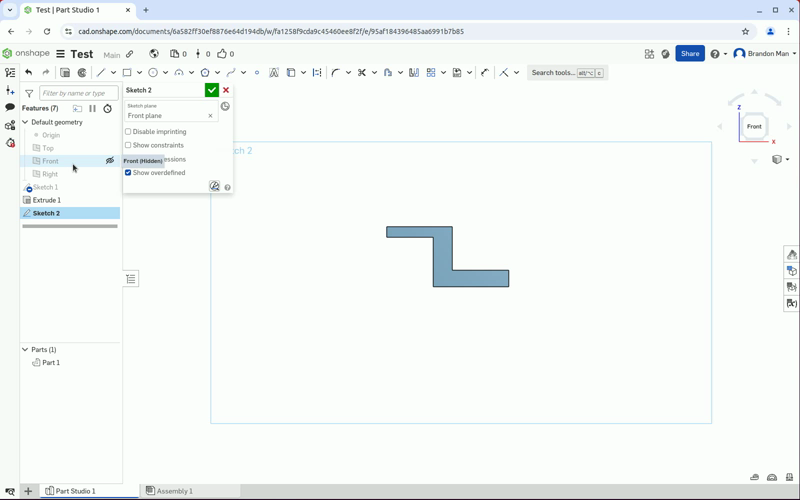
mouse_move(73, 352)
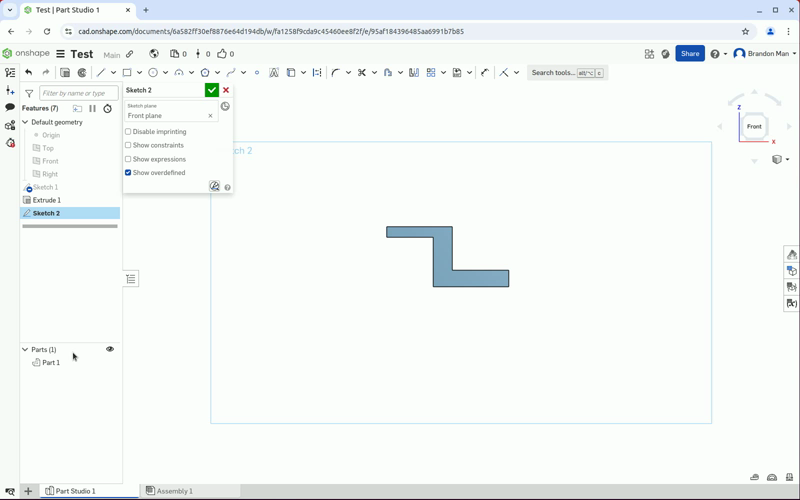
key(y)
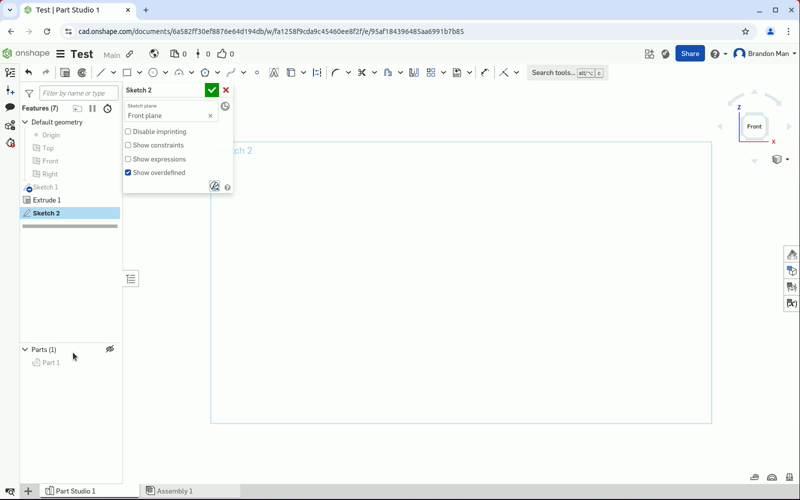
key(l)
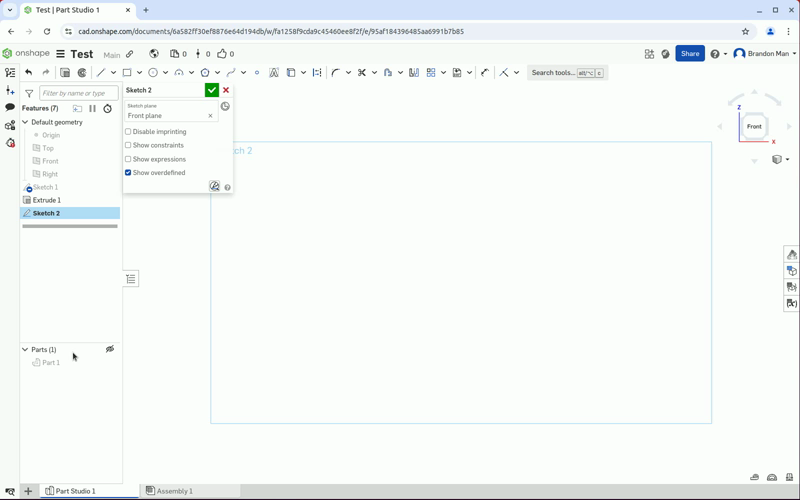
key_down(shift)
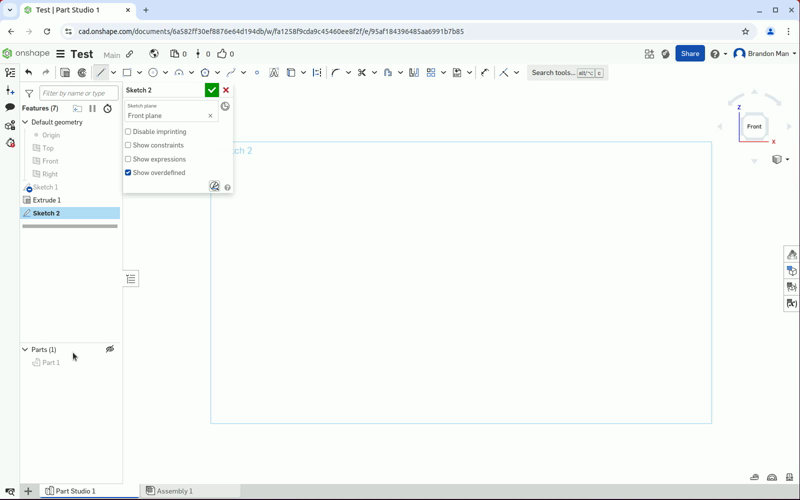
mouse_move(451, 226)
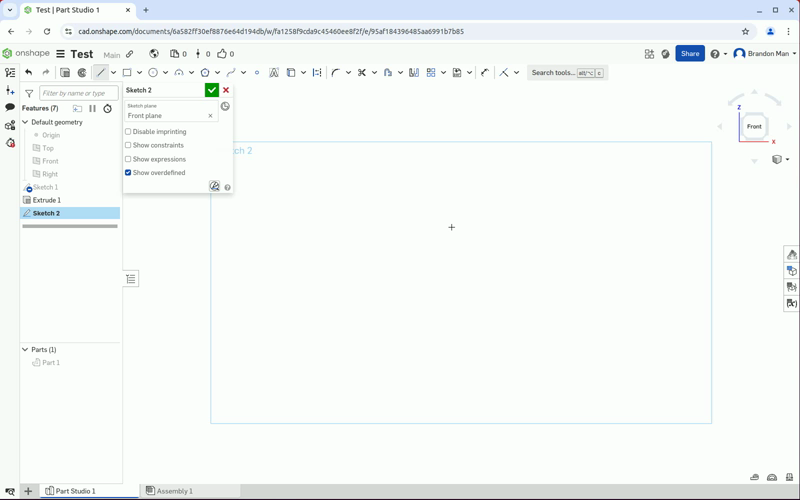
click(451, 226)
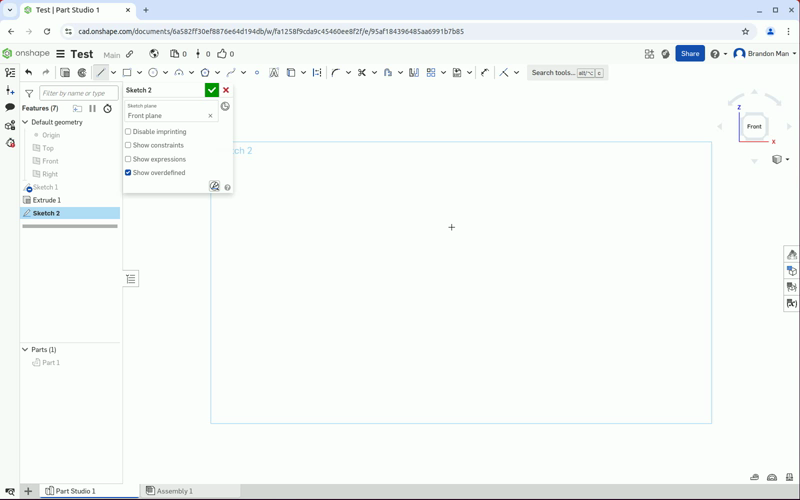
key_up(shift)
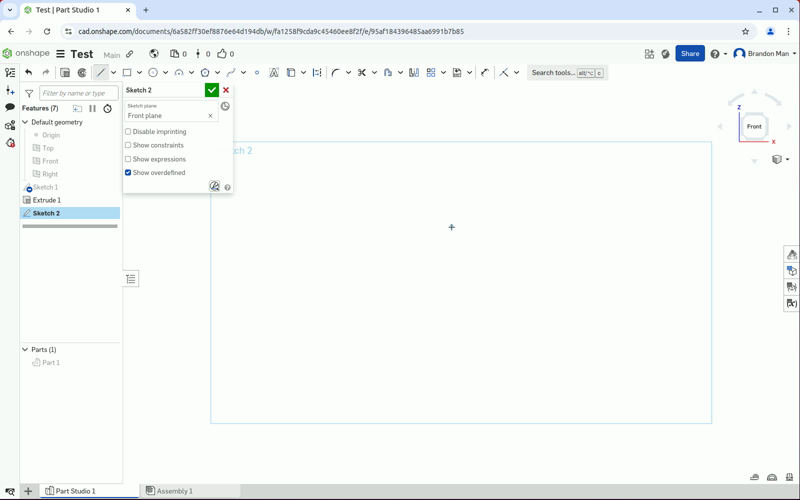
key_down(shift)
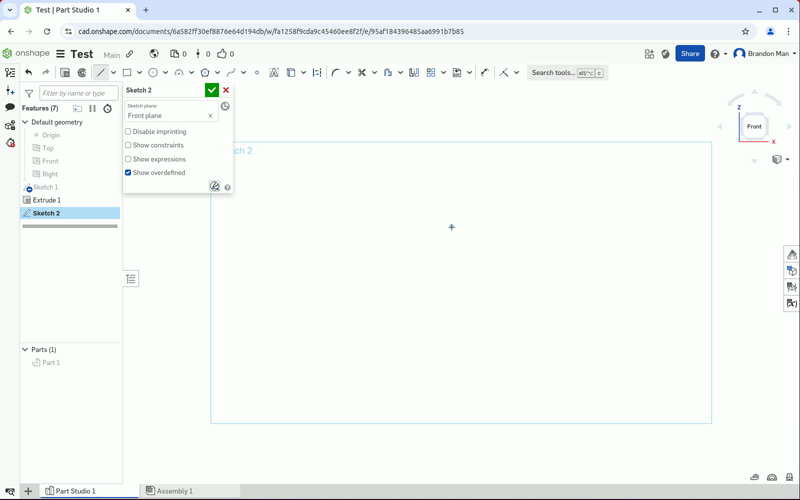
mouse_move(481, 226)
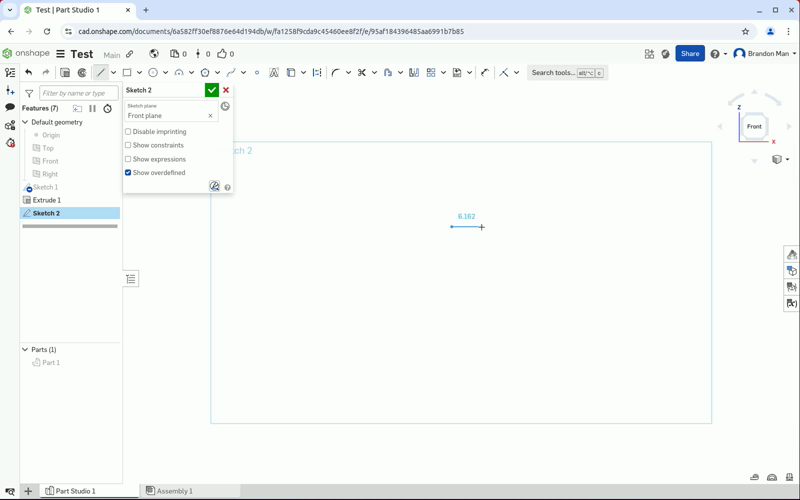
mouse_move(452, 269)
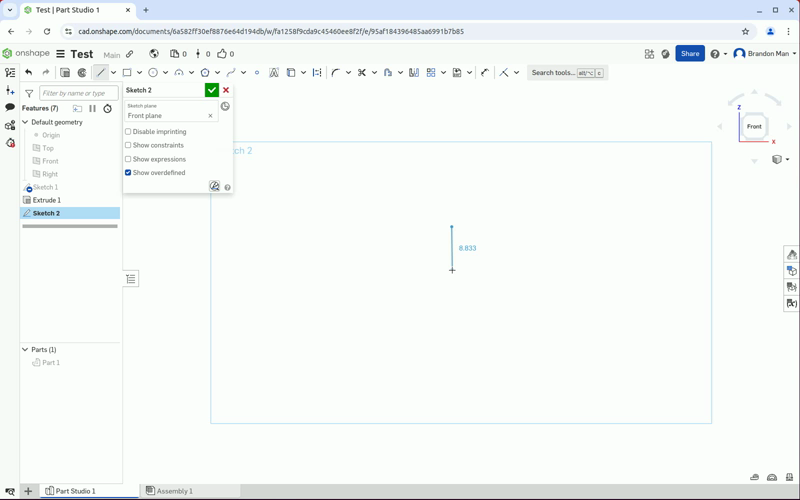
click(452, 269)
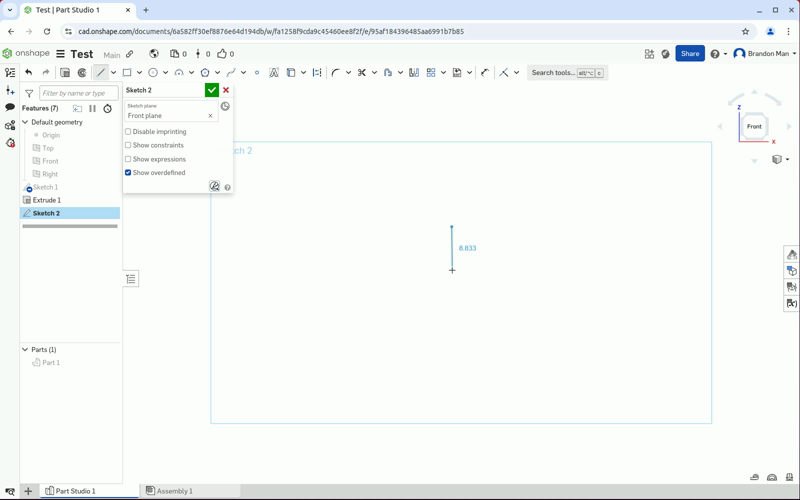
key_up(shift)
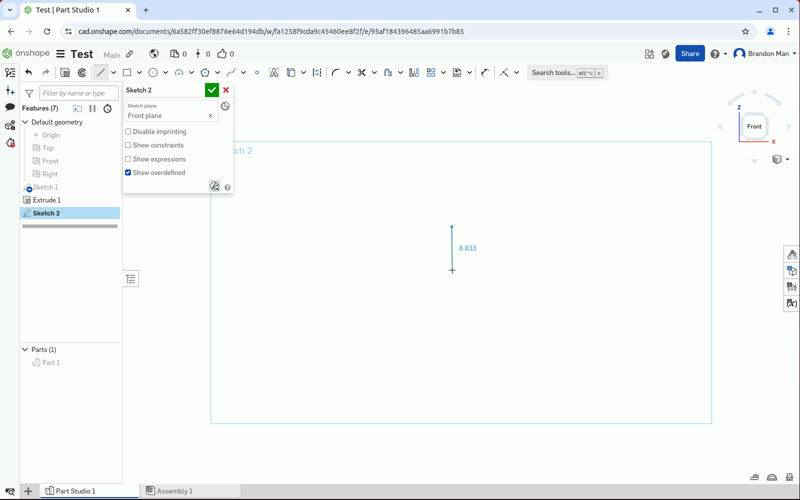
key_down(shift)
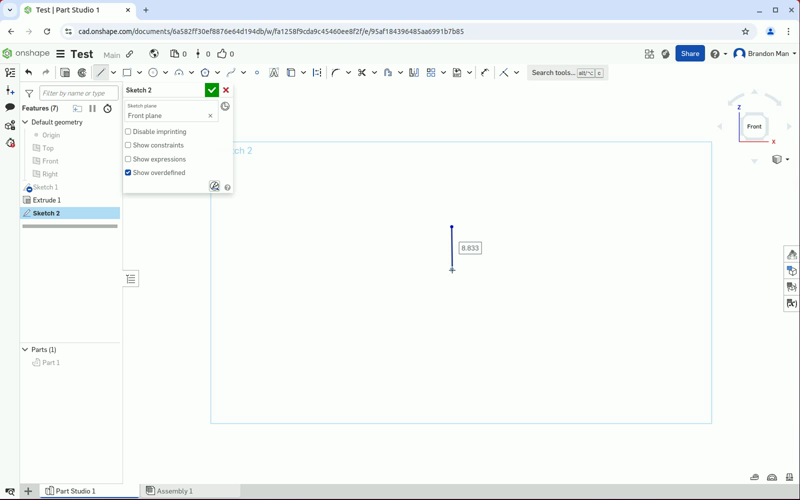
mouse_move(482, 269)
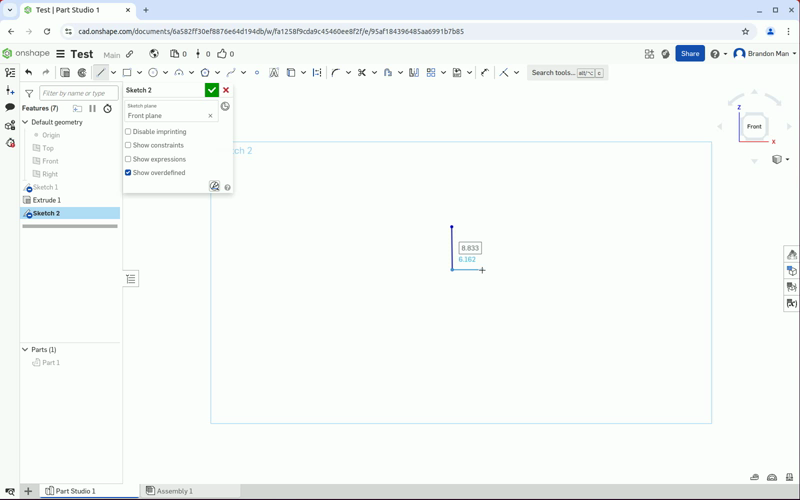
mouse_move(479, 269)
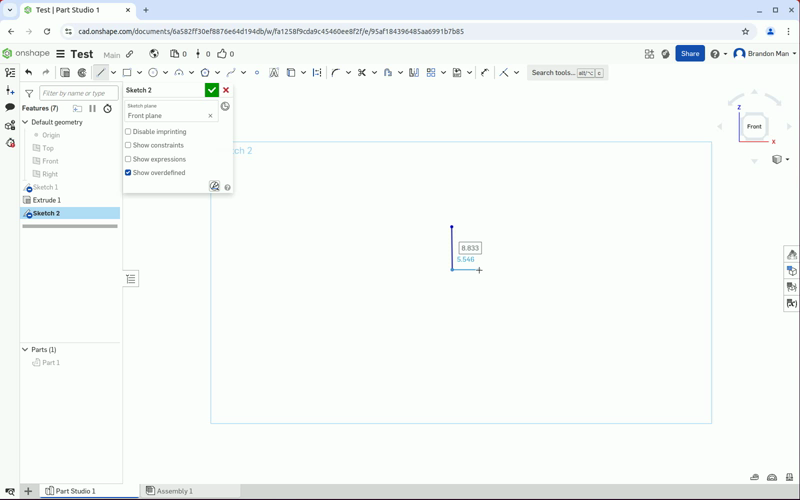
click(479, 269)
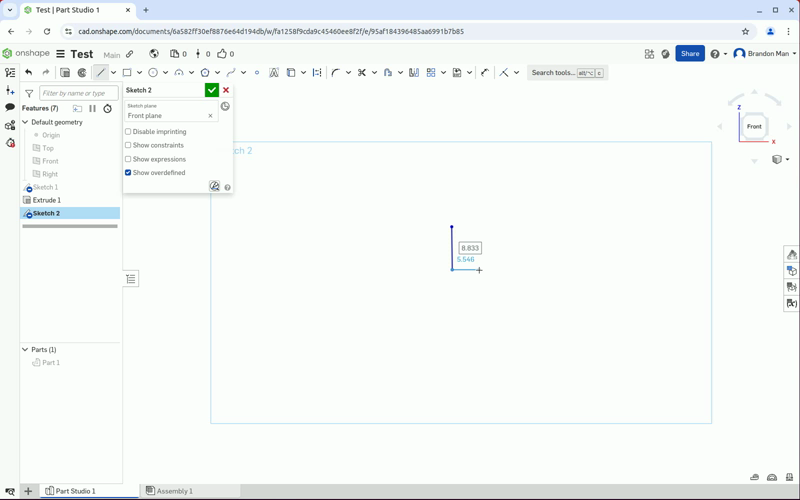
key_up(shift)
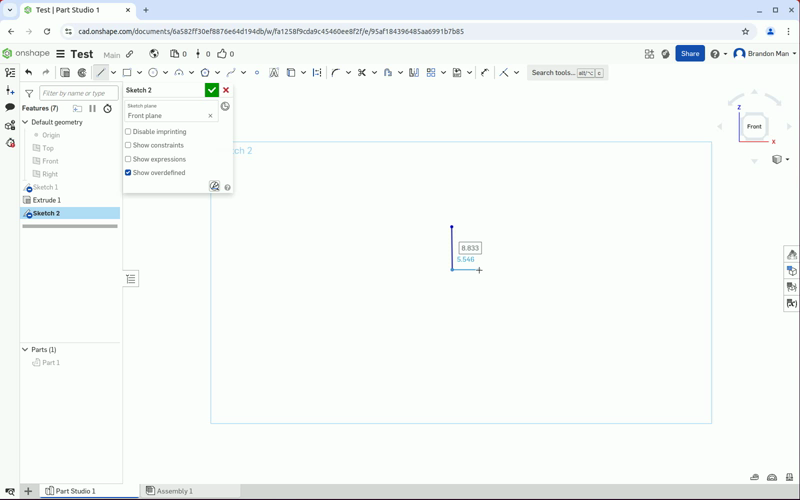
key_down(shift)
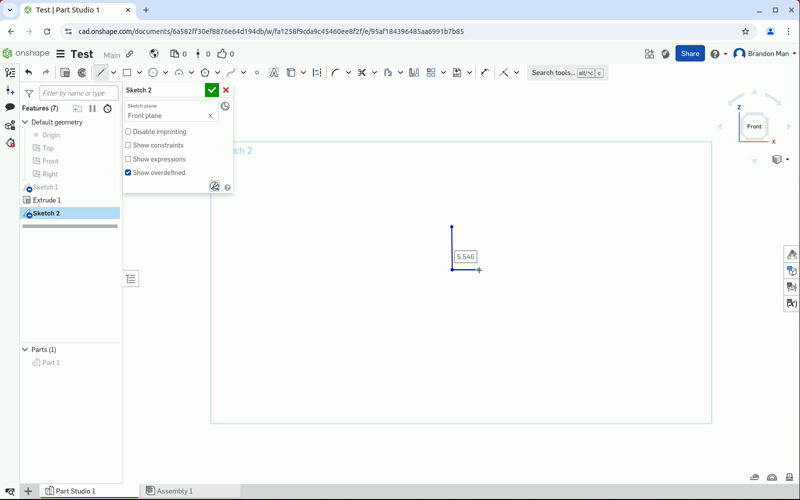
mouse_move(509, 269)
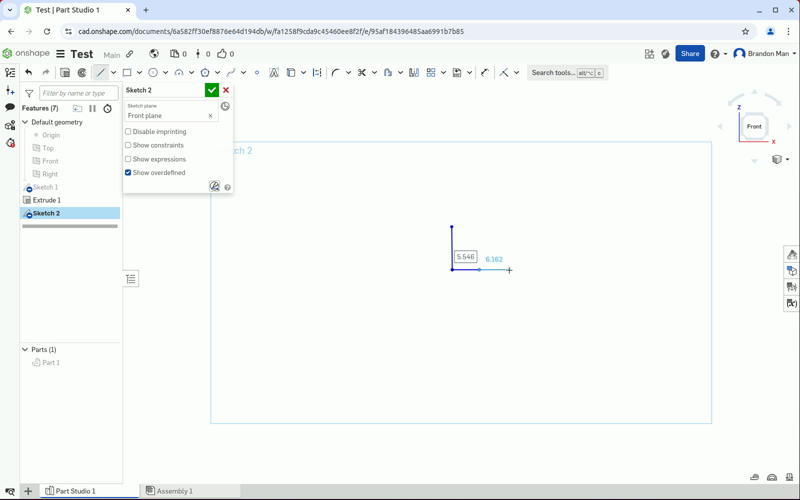
mouse_move(479, 226)
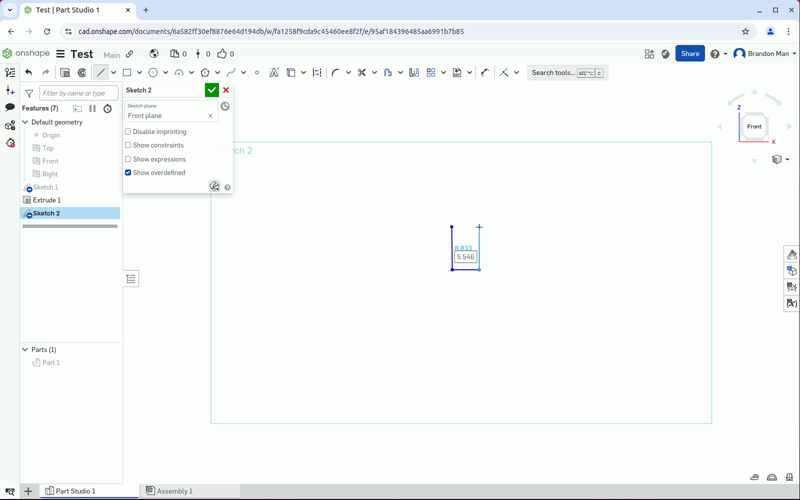
click(479, 226)
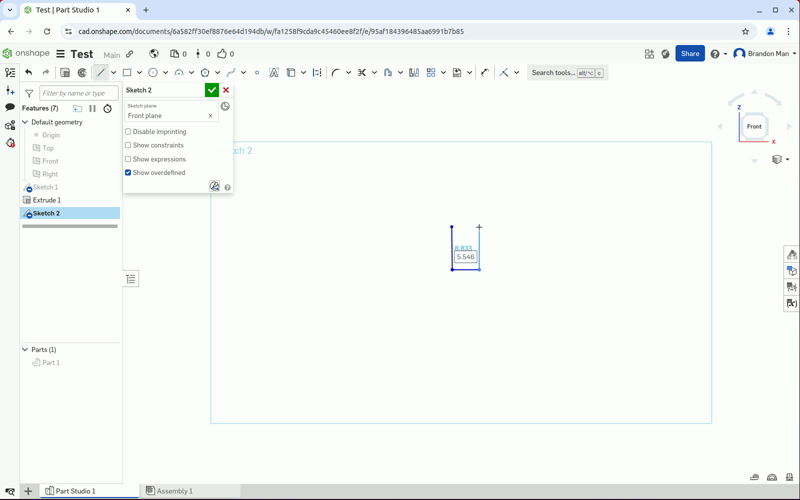
key_up(shift)
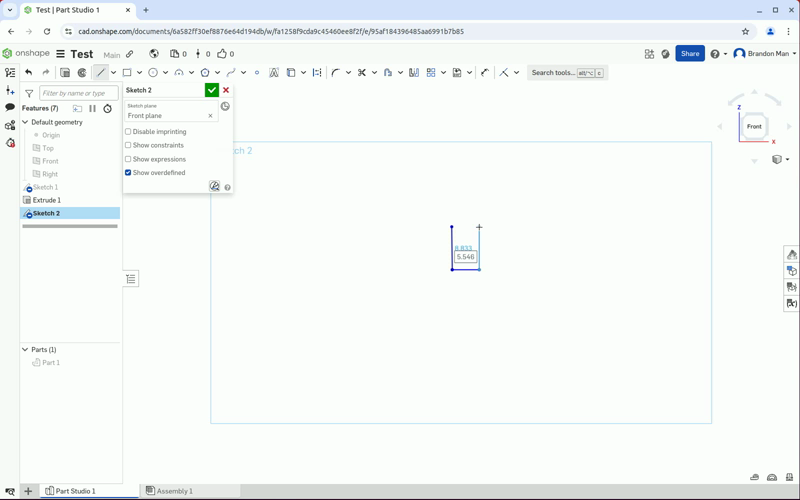
mouse_move(509, 226)
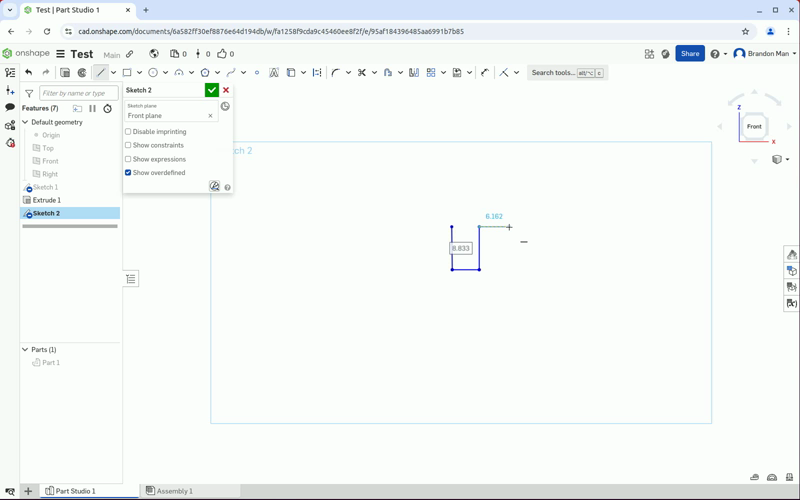
key_down(shift)
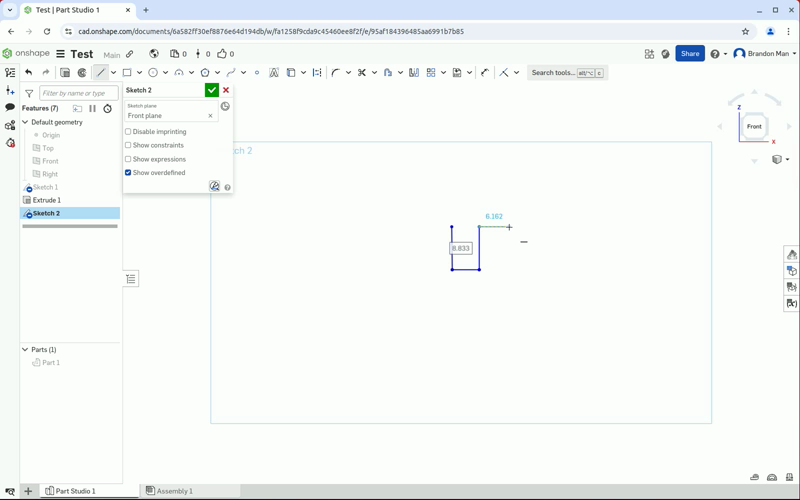
mouse_move(451, 226)
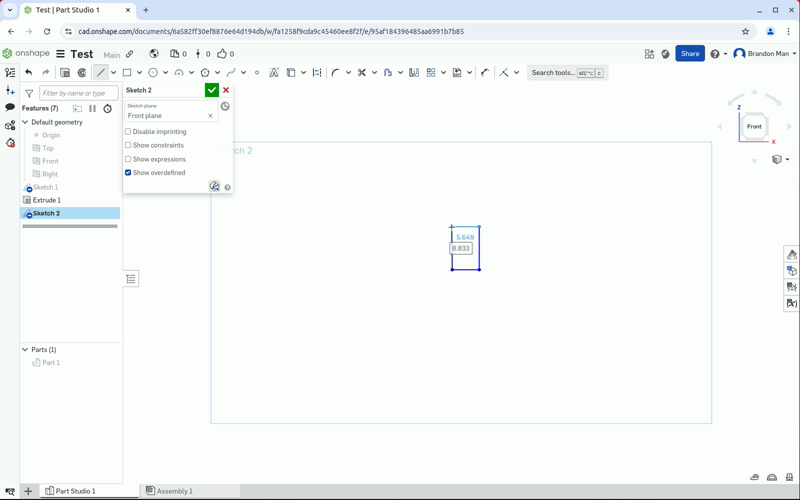
key_up(shift)
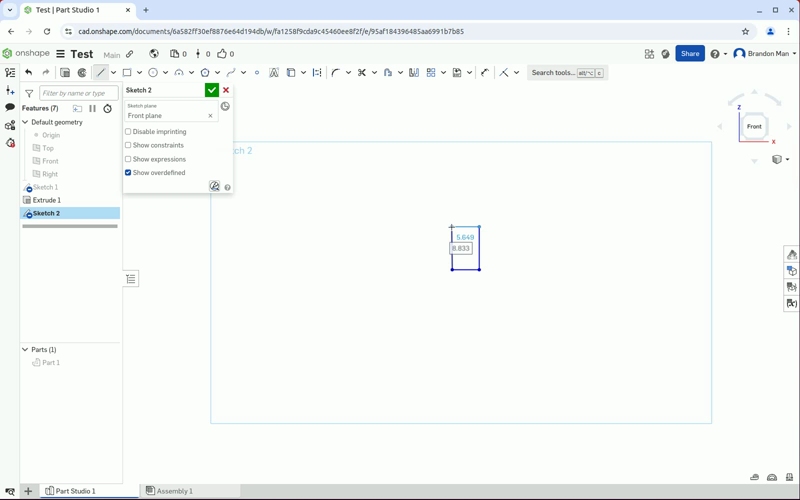
click(451, 226)
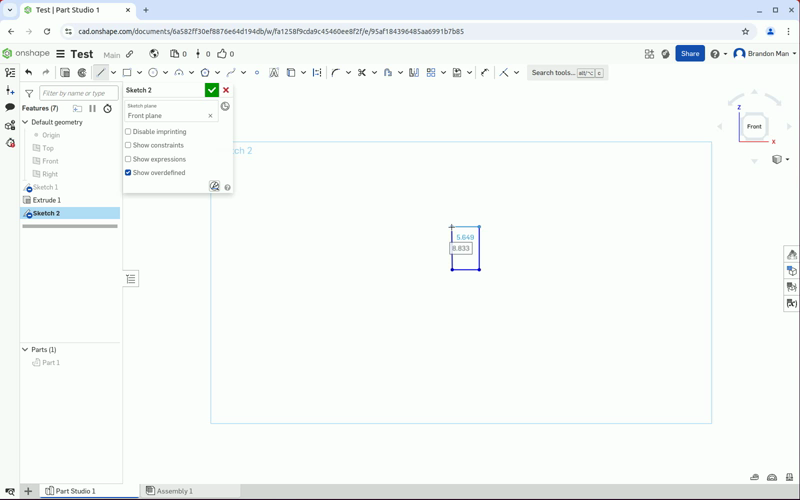
key(esc)
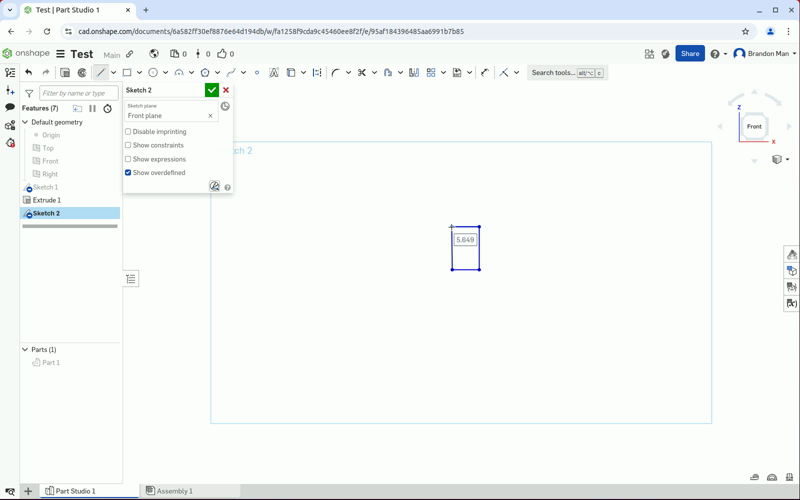
mouse_move(455, 241)
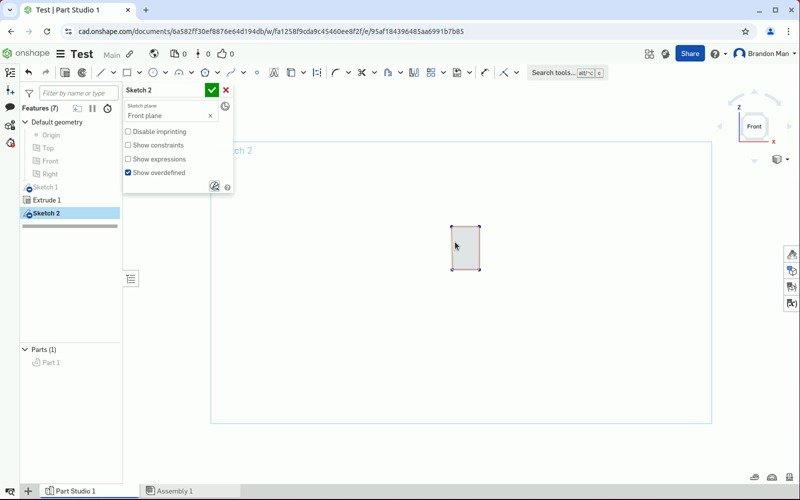
scroll(6)
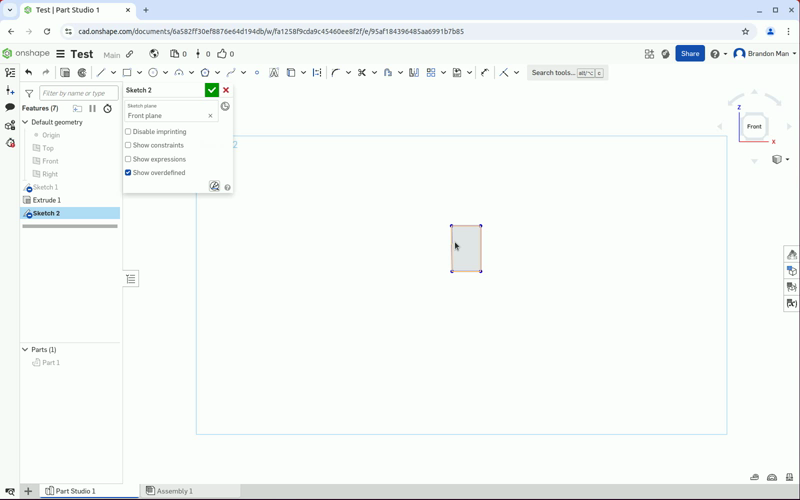
scroll(6)
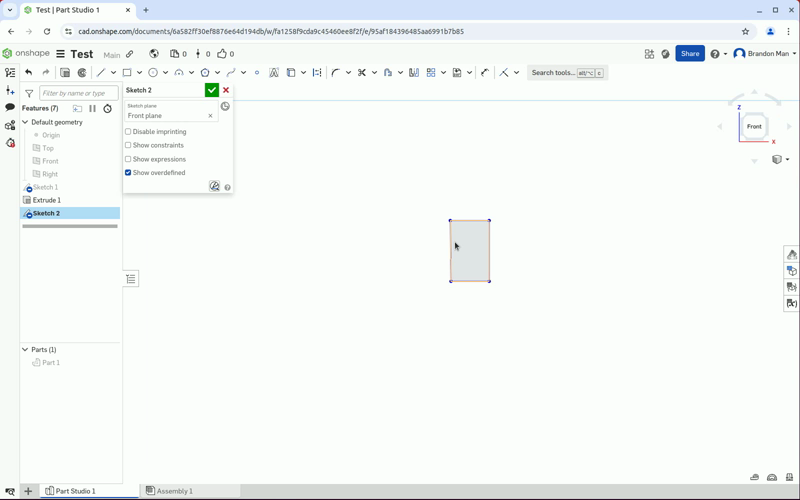
scroll(6)
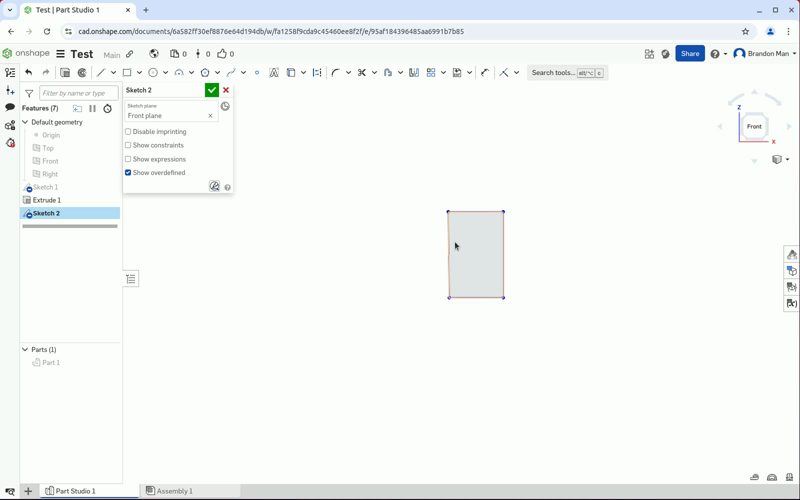
scroll(6)
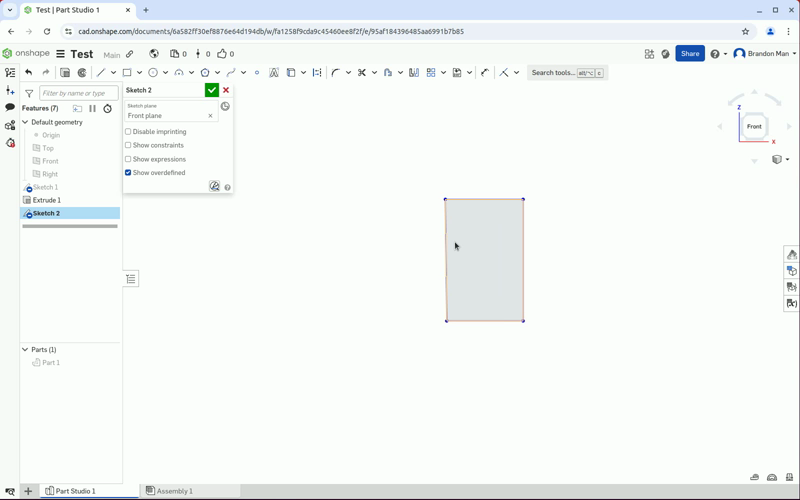
scroll(6)
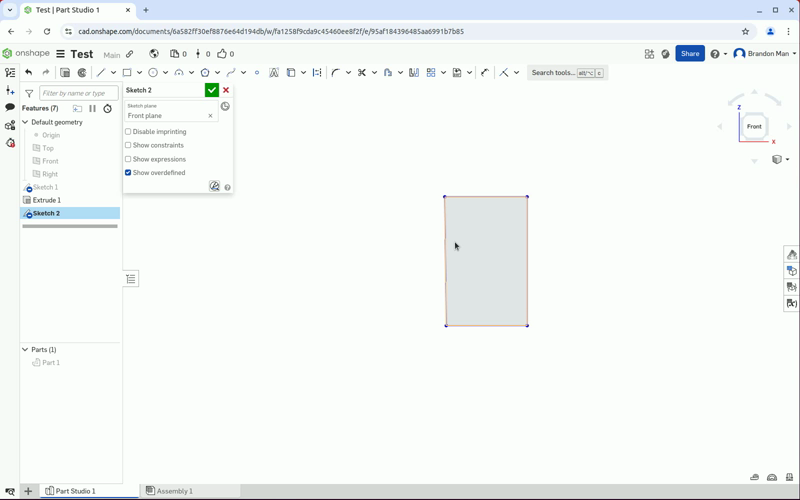
scroll(6)
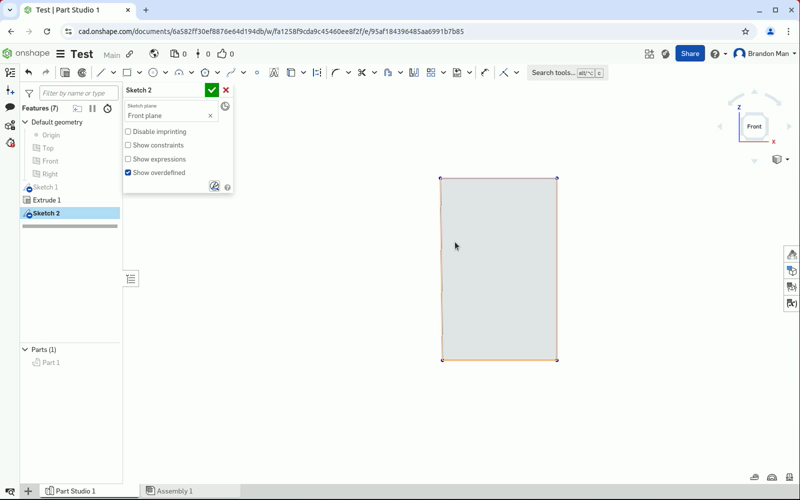
scroll(6)
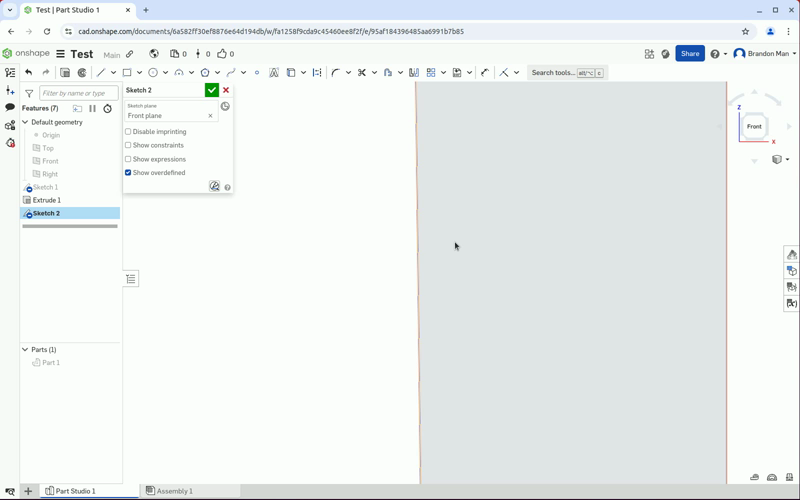
click(455, 241)
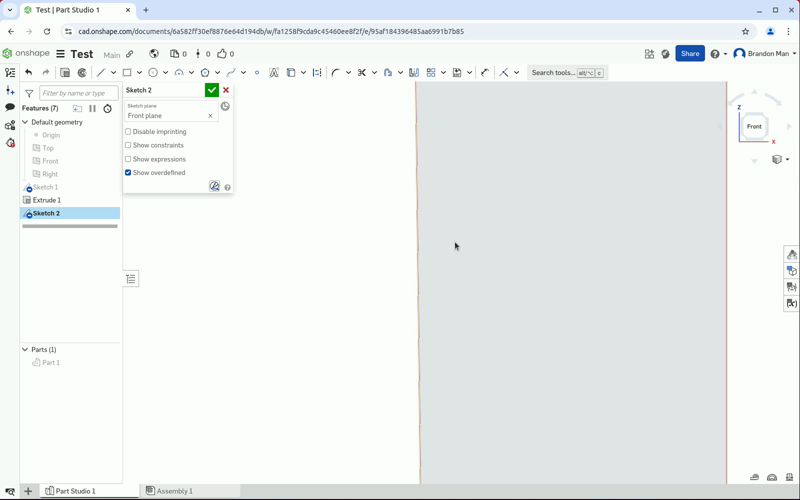
scroll(-6)
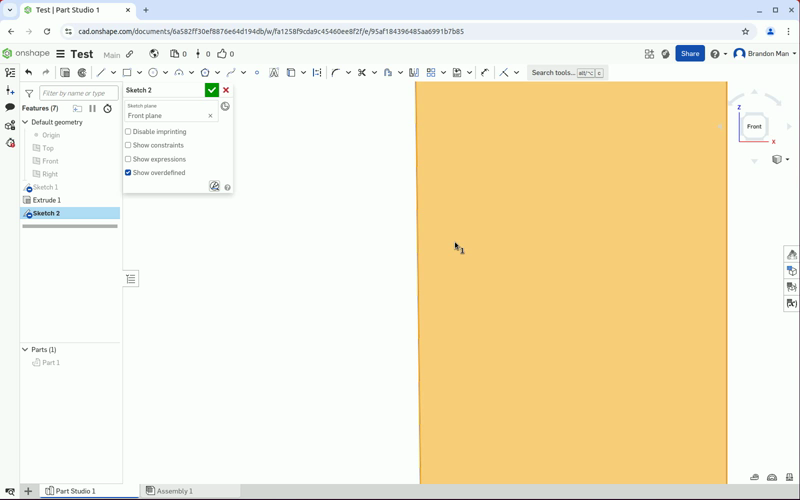
scroll(-6)
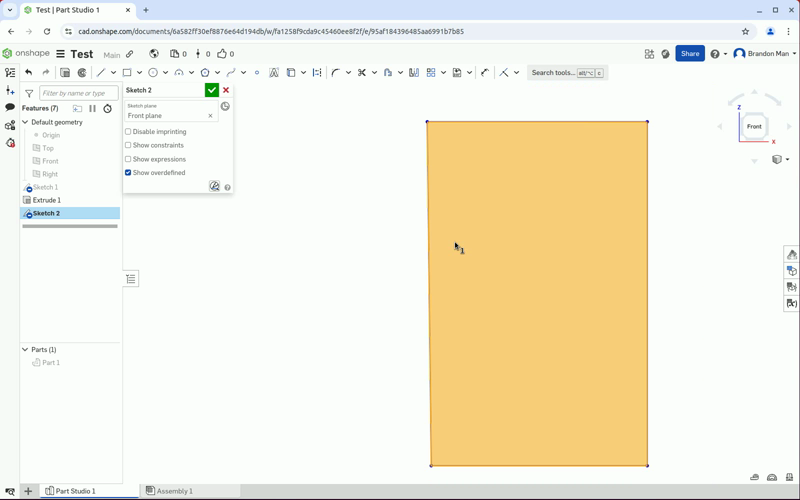
scroll(-6)
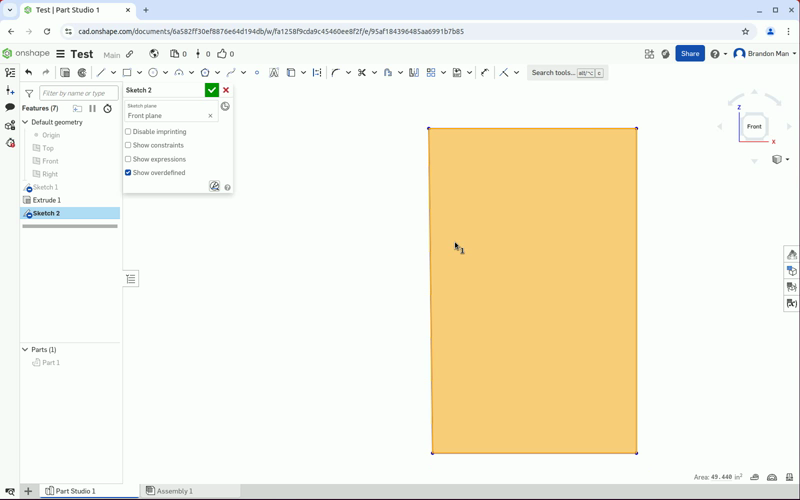
scroll(-6)
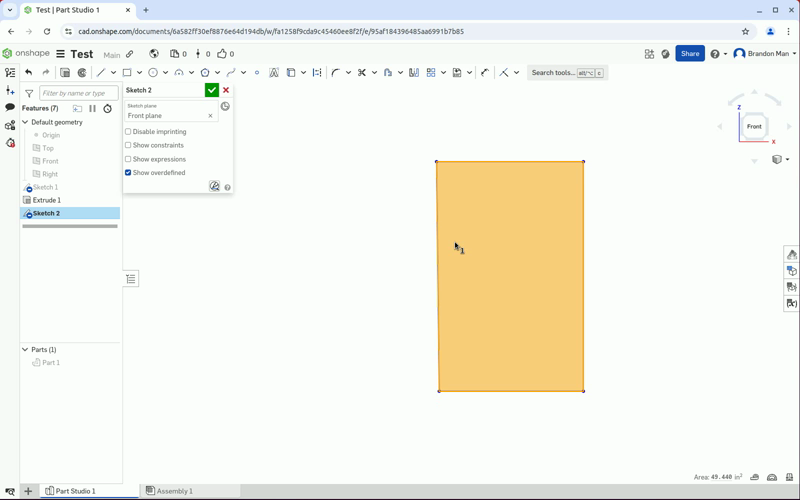
scroll(-6)
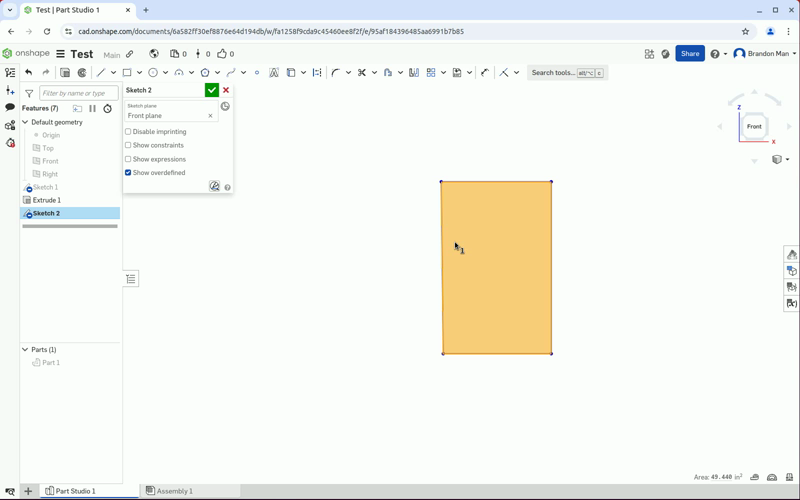
scroll(-6)
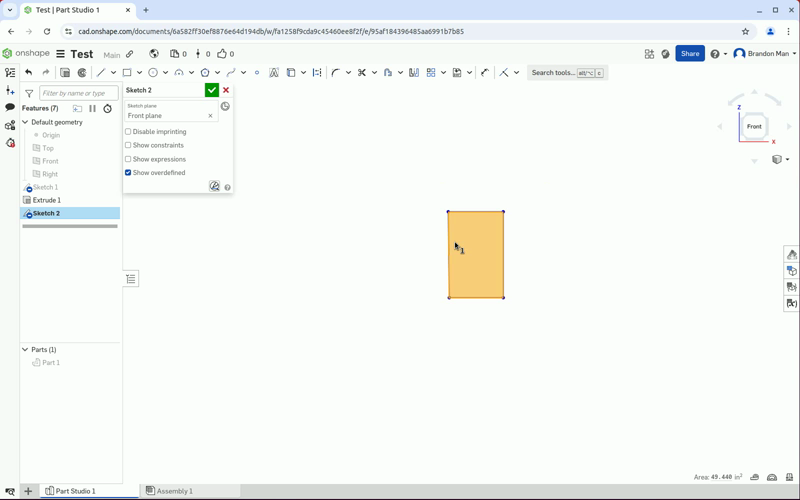
scroll(-6)
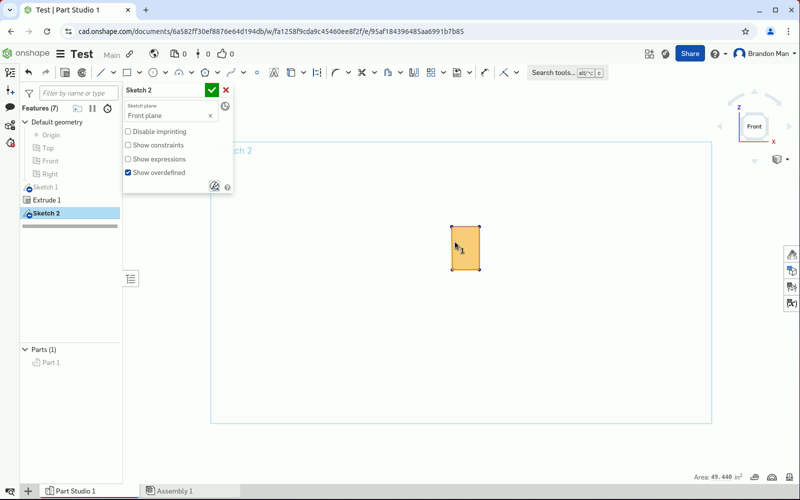
mouse_move(73, 352)
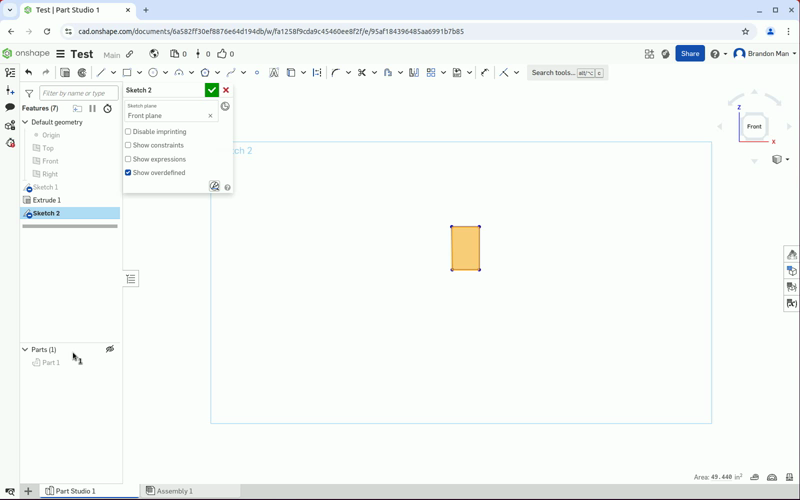
key(shift+y)
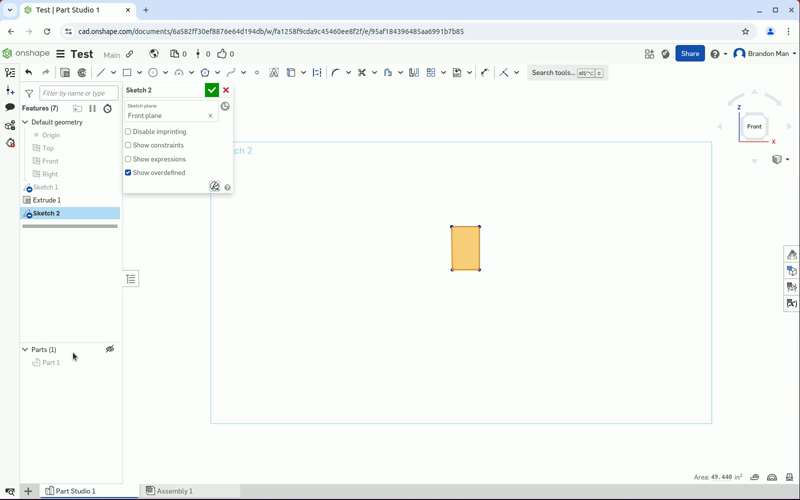
key(shift+e)
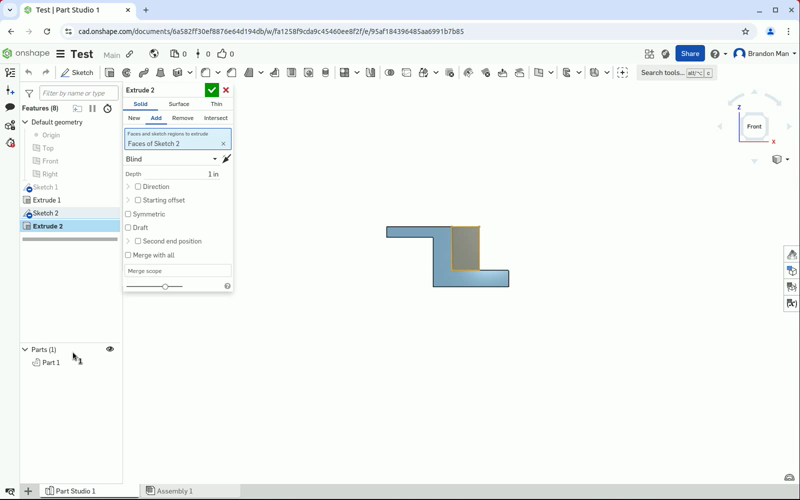
mouse_move(143, 106)
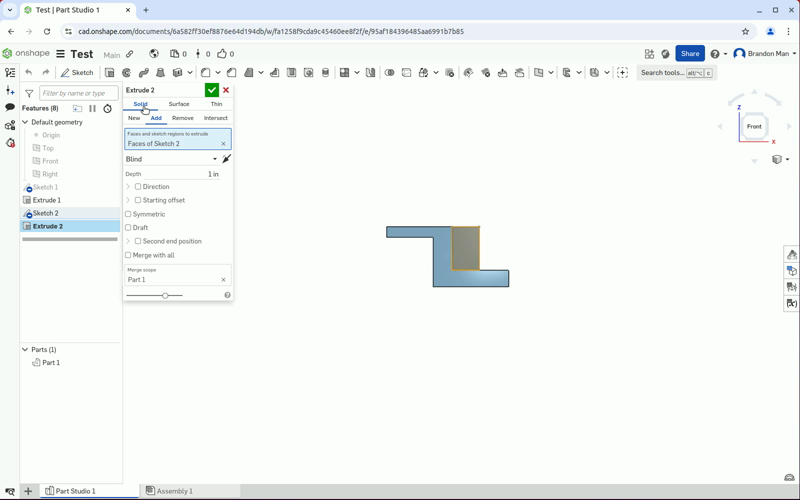
click(143, 106)
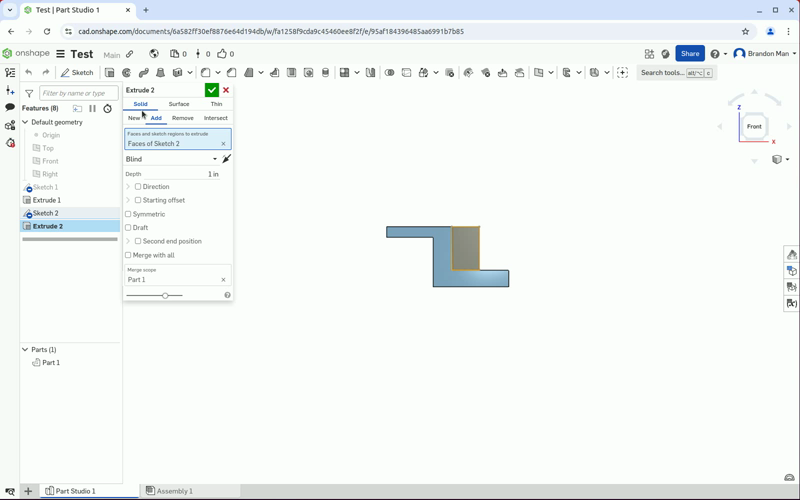
mouse_move(137, 120)
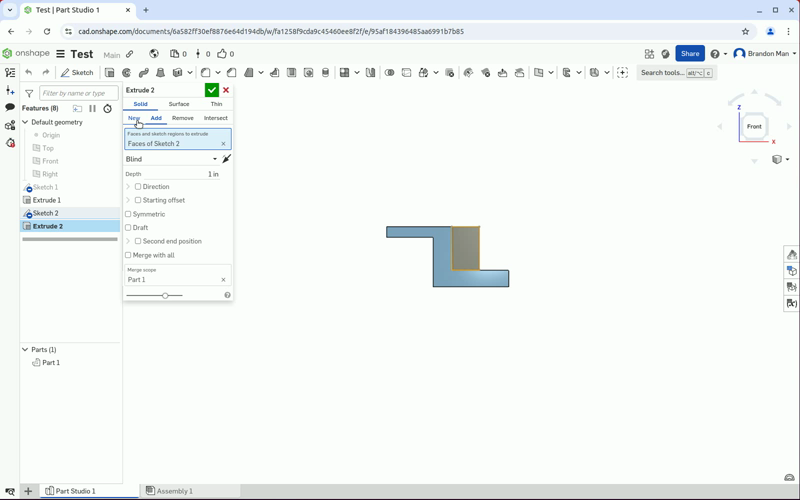
click(137, 120)
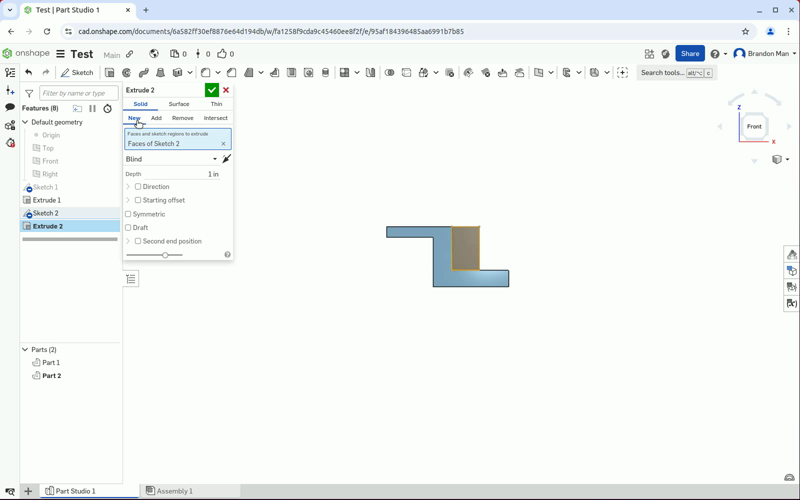
key(tab, 4)
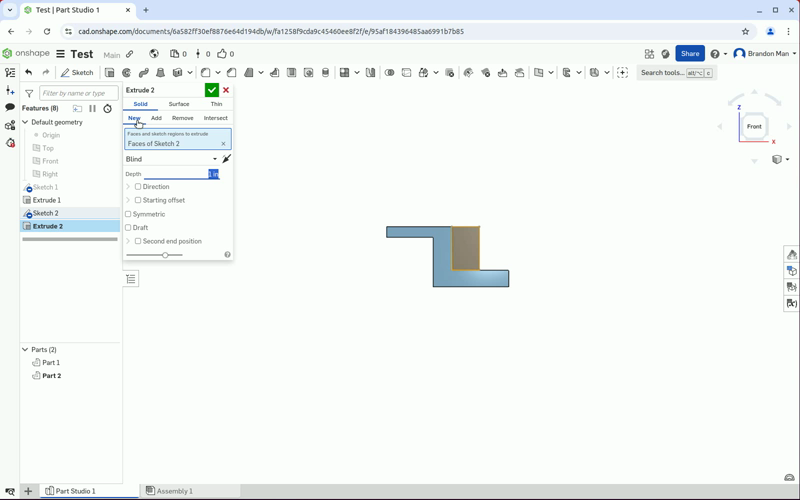
text(4.814)
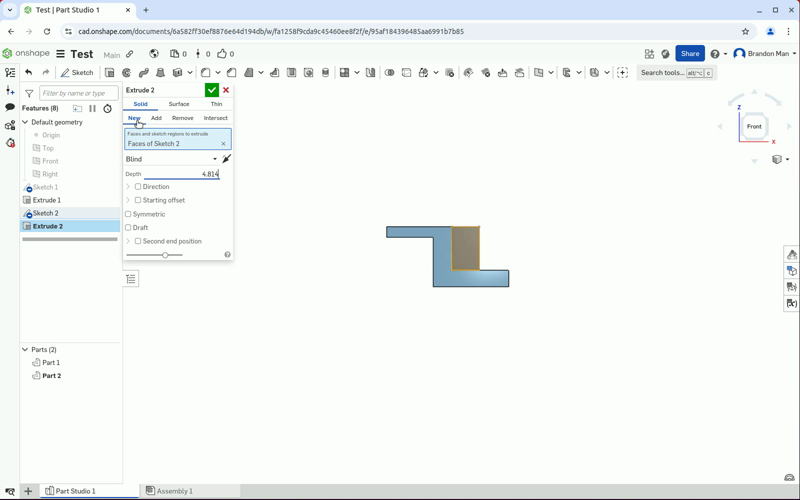
key(enter)
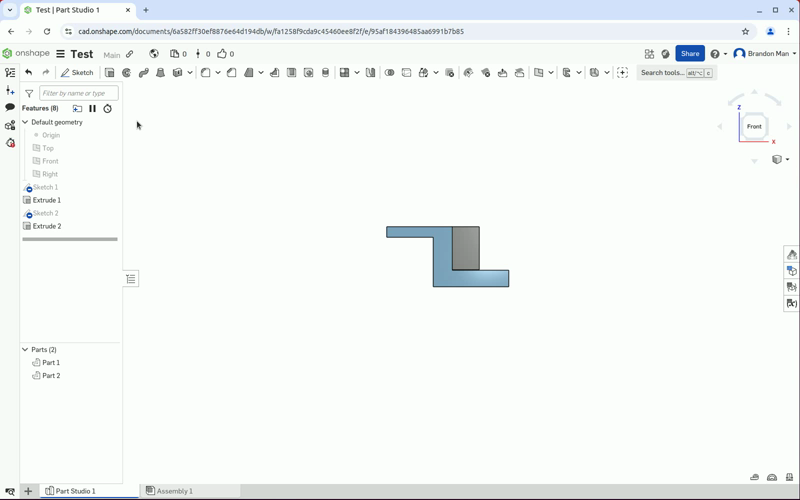
key(shift+h)
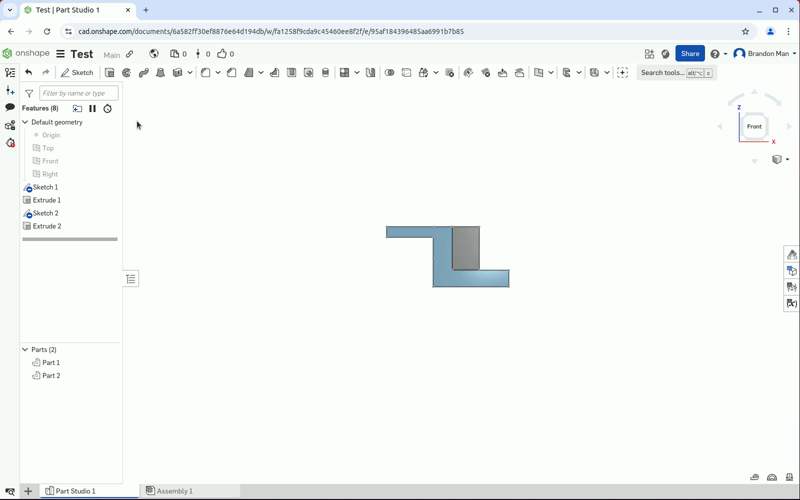
key(shift+h)
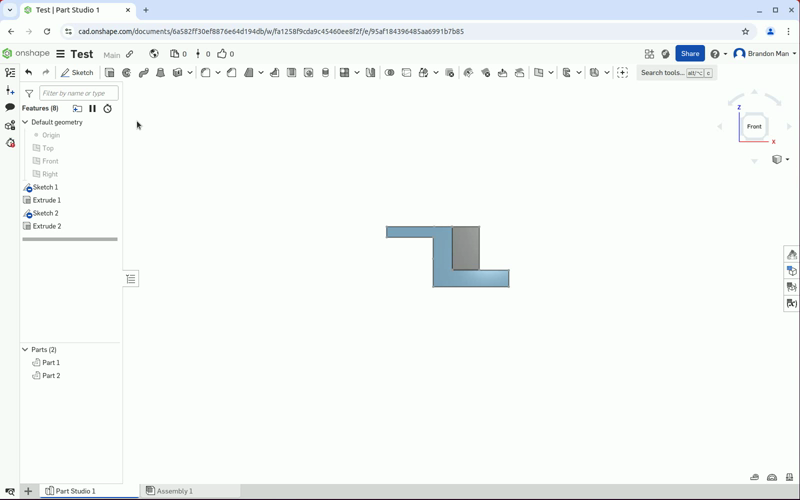
key(shift+7)
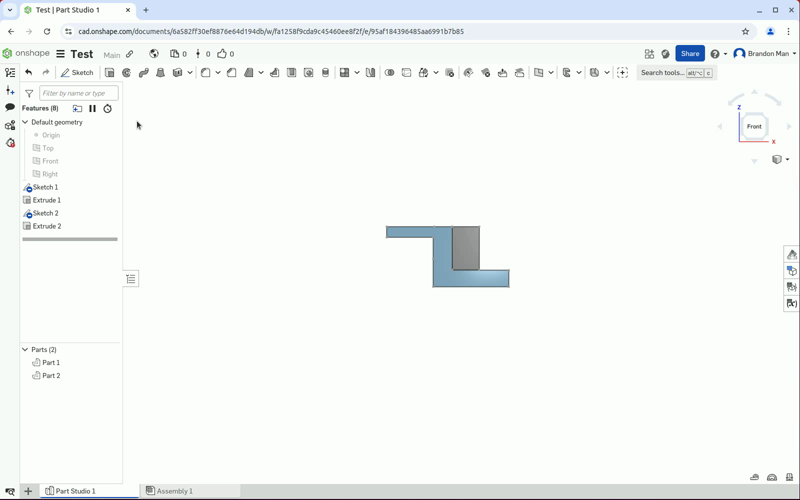
key(left, 2)
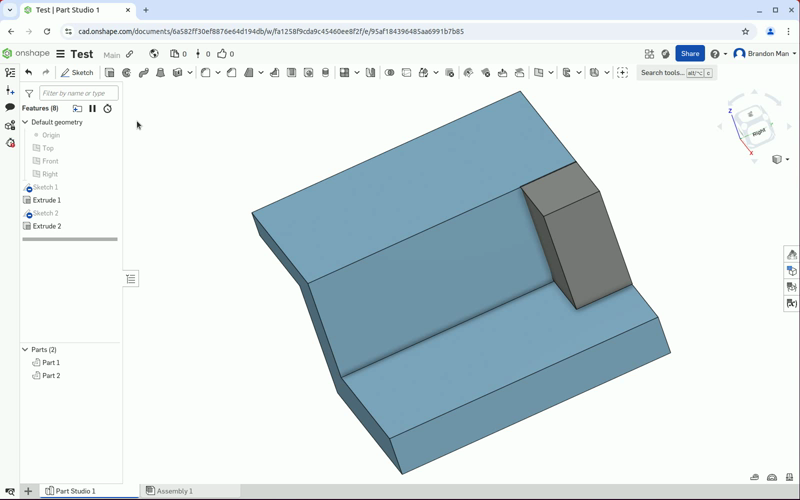
key(down, 2)
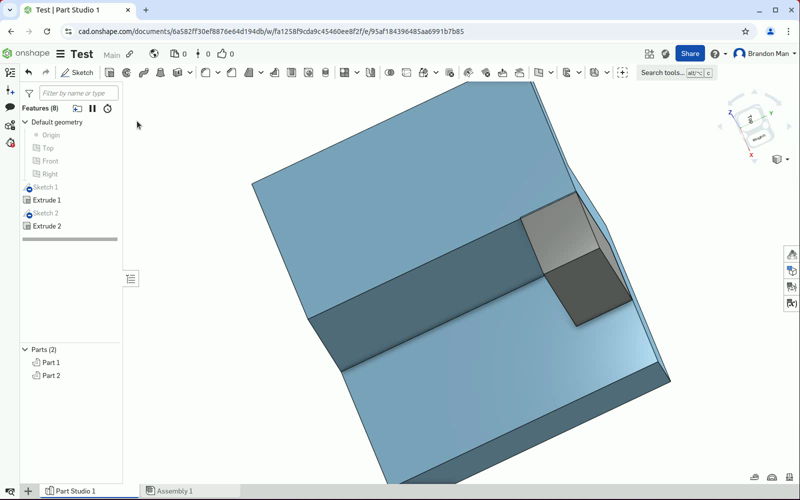
key(up, 2)
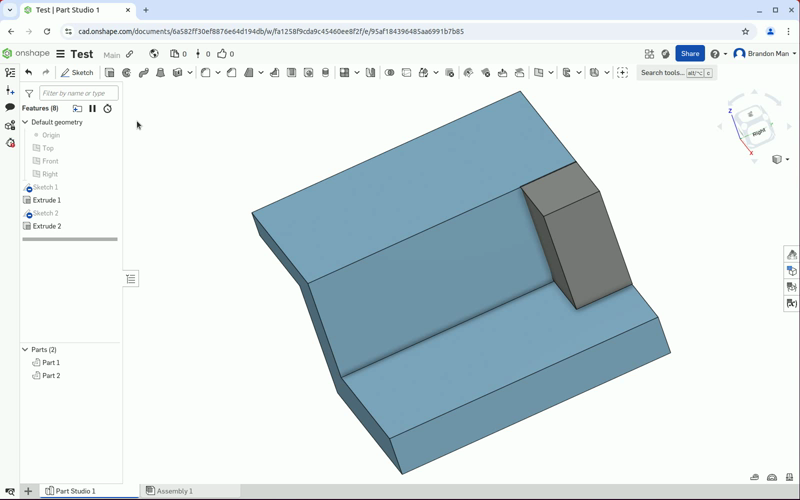
key(right, 2)
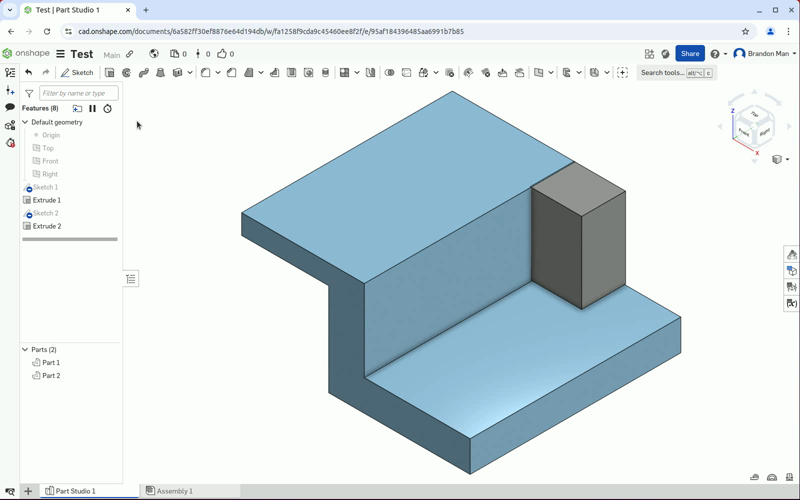
mouse_move(73, 189)
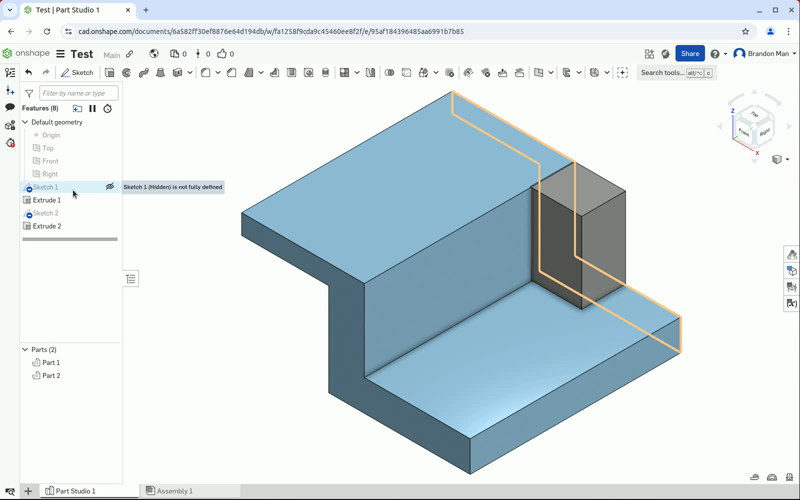
click(73, 189)